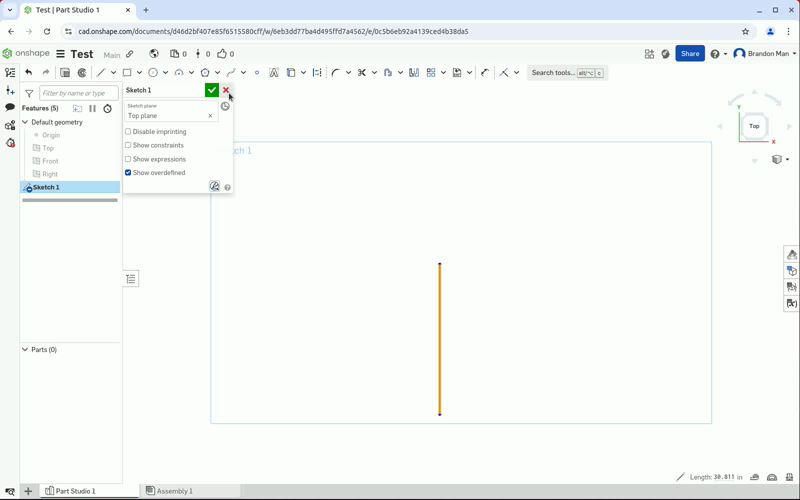
key(shift+h)
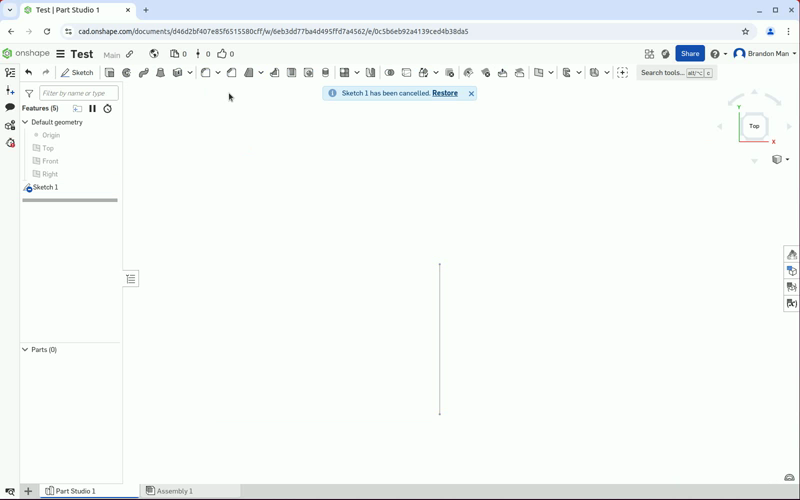
key(shift+s)
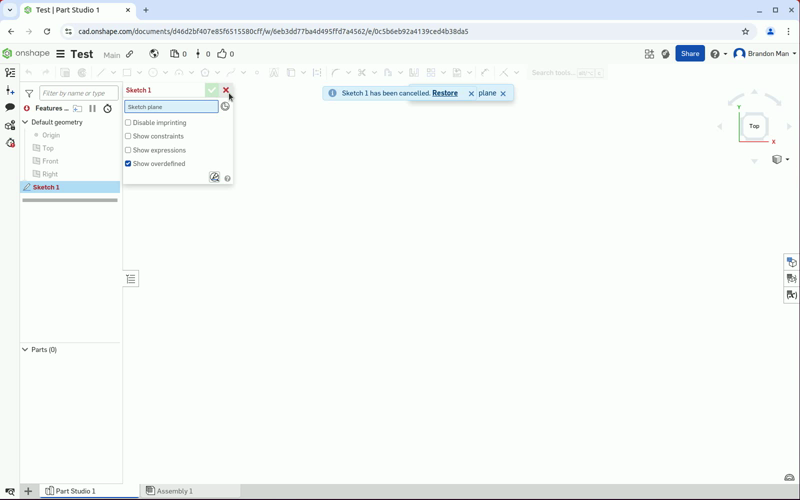
mouse_move(73, 150)
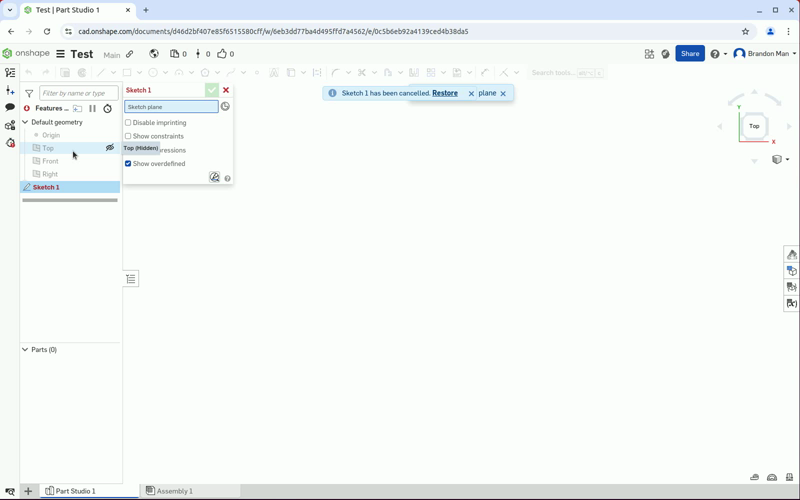
click(73, 150)
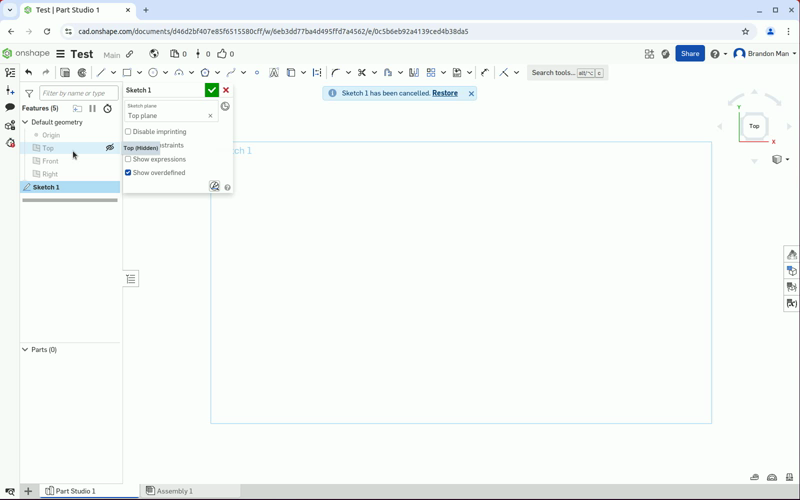
mouse_move(73, 352)
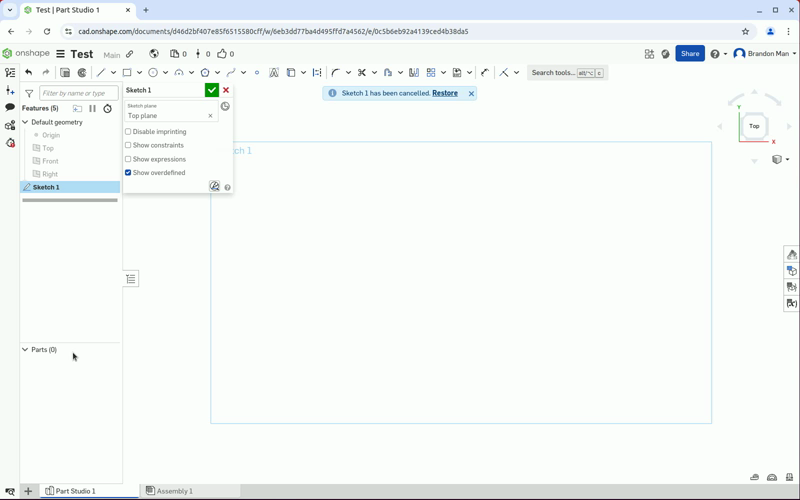
key(y)
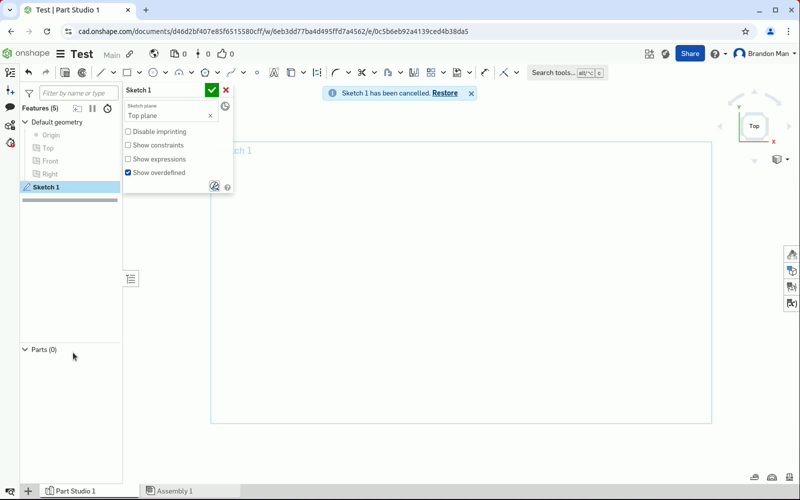
key(l)
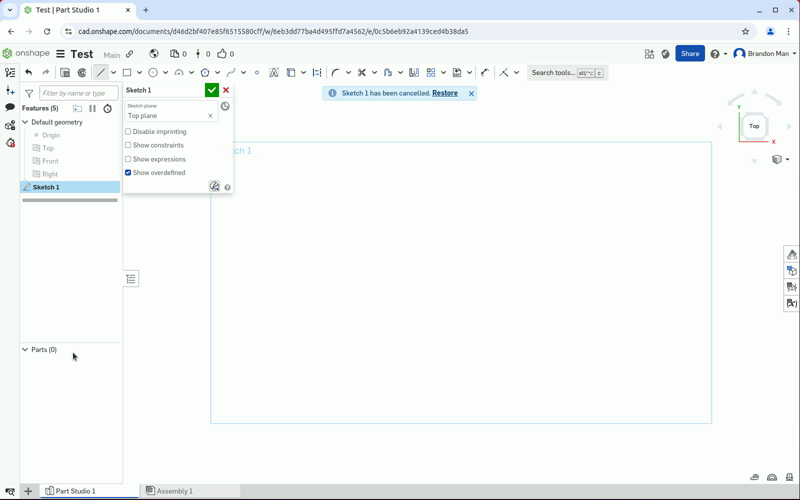
key_down(shift)
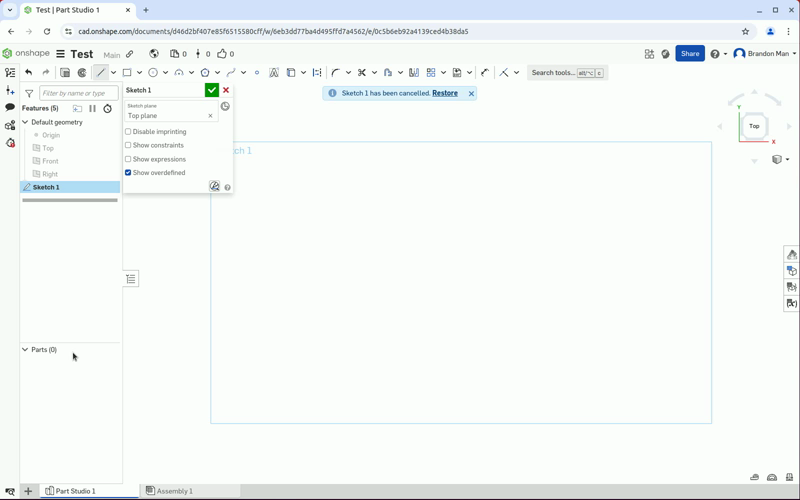
mouse_move(460, 282)
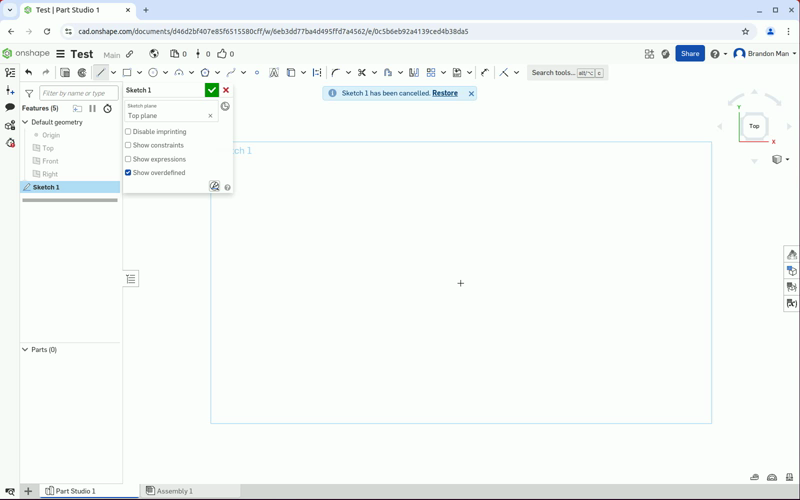
click(460, 282)
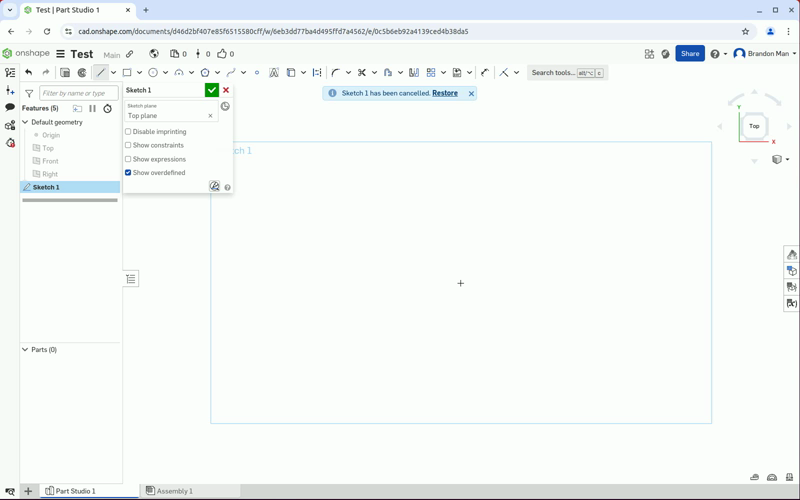
key_up(shift)
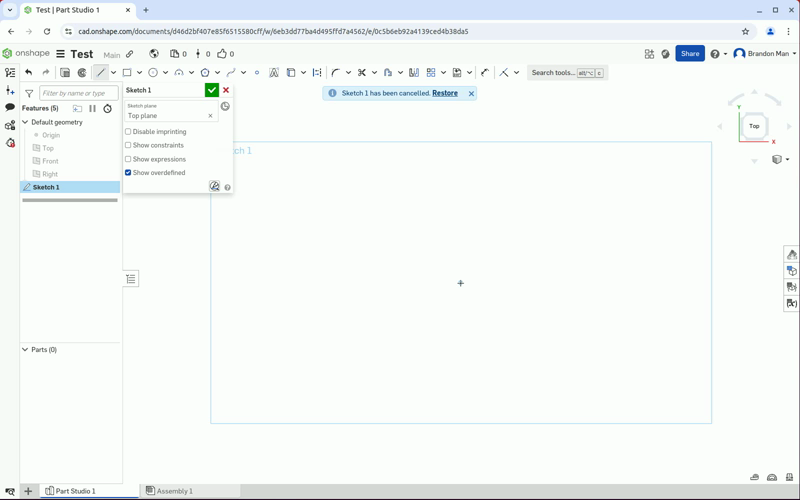
key_down(shift)
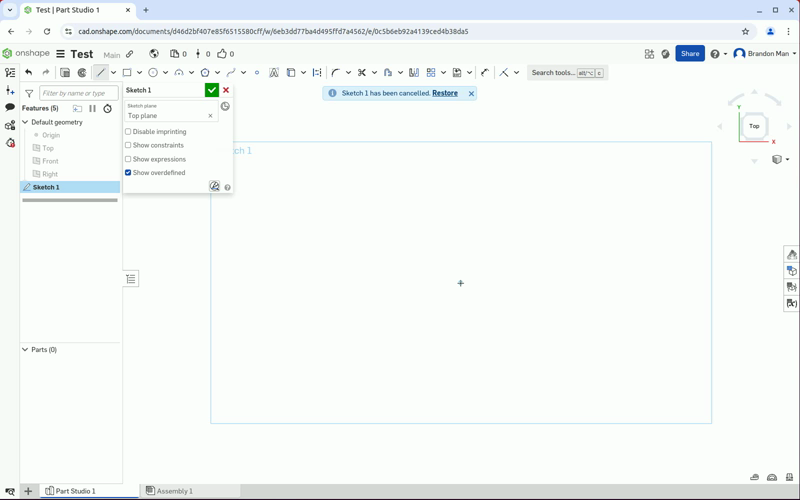
mouse_move(490, 282)
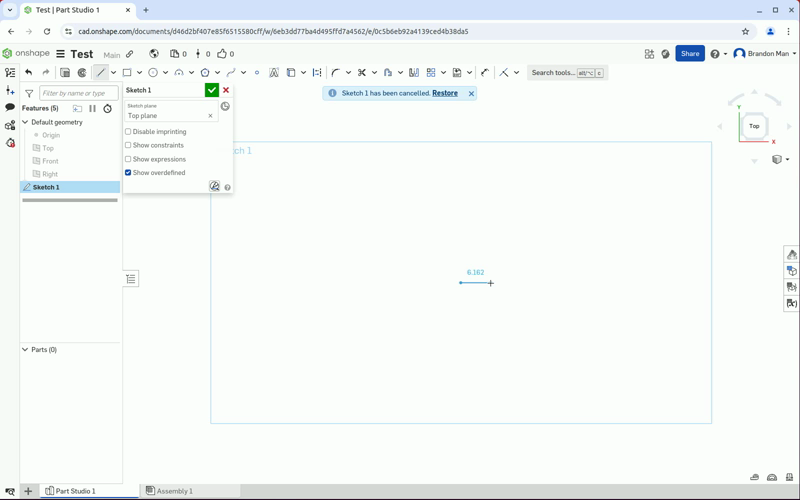
mouse_move(517, 282)
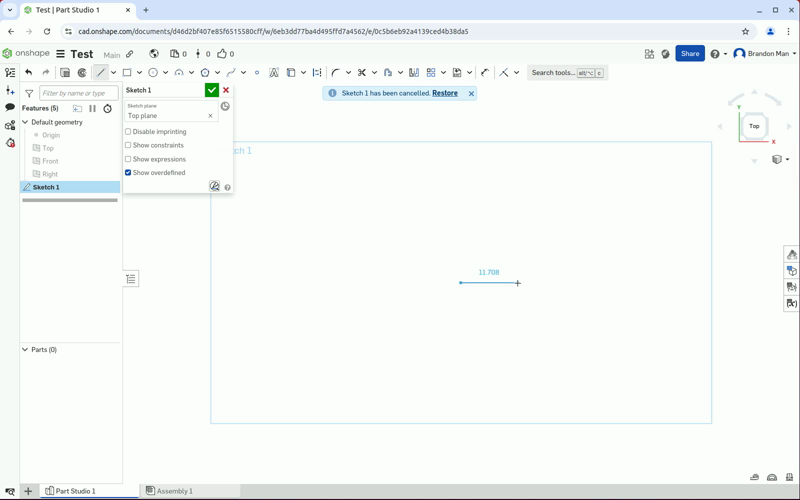
click(517, 282)
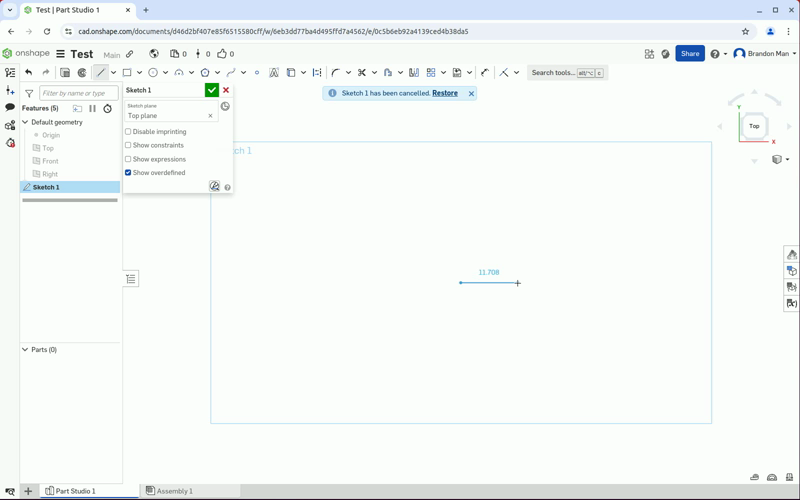
key_up(shift)
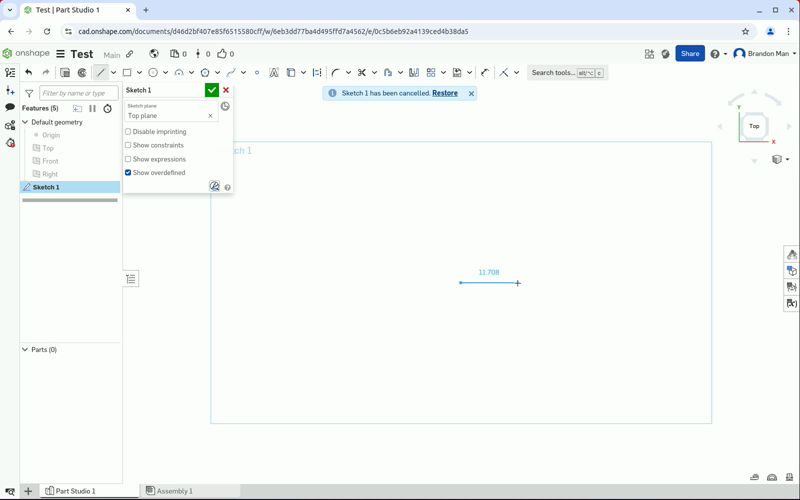
key_down(shift)
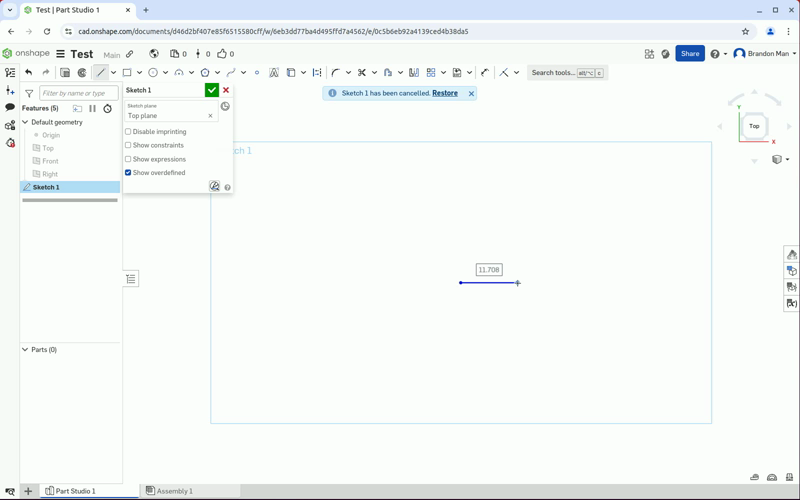
mouse_move(517, 170)
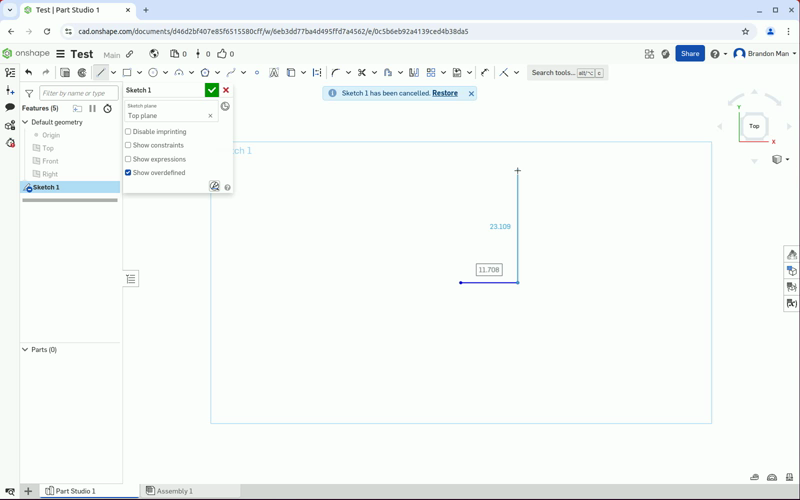
click(517, 170)
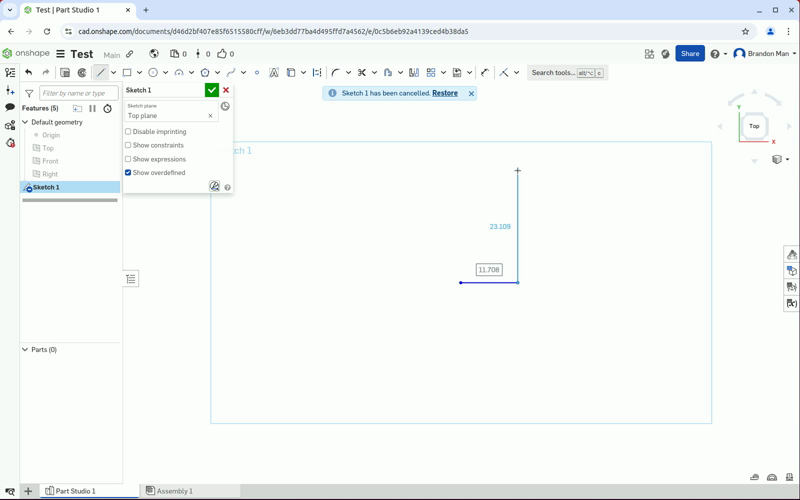
key_up(shift)
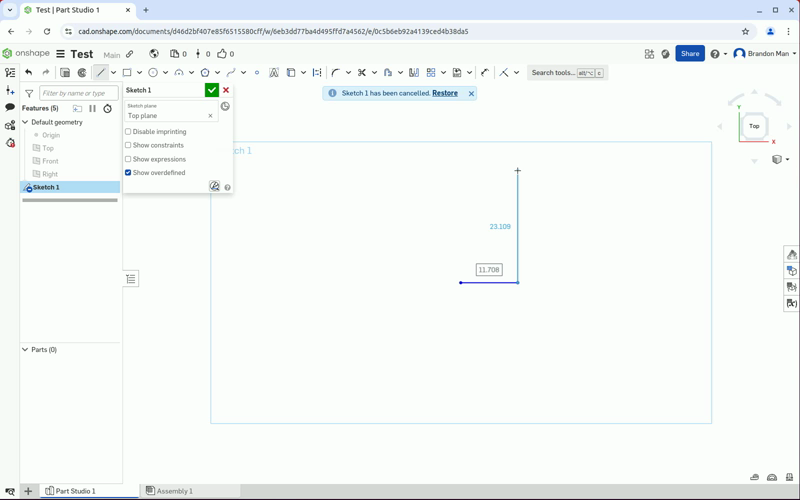
key_down(shift)
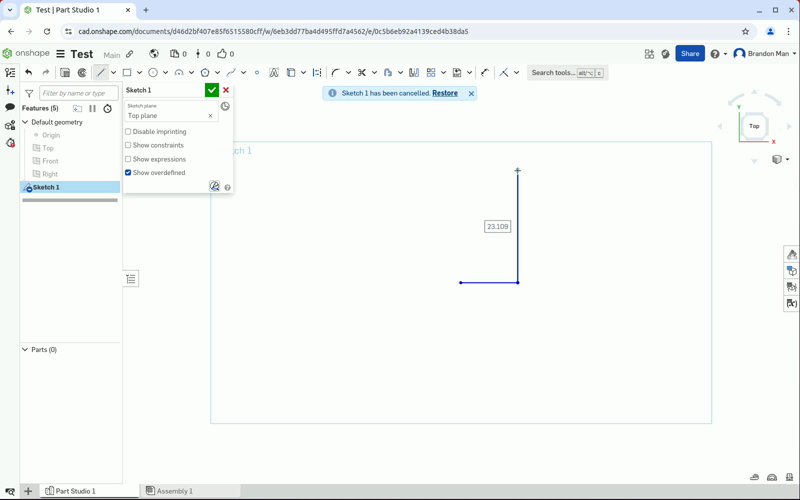
mouse_move(547, 170)
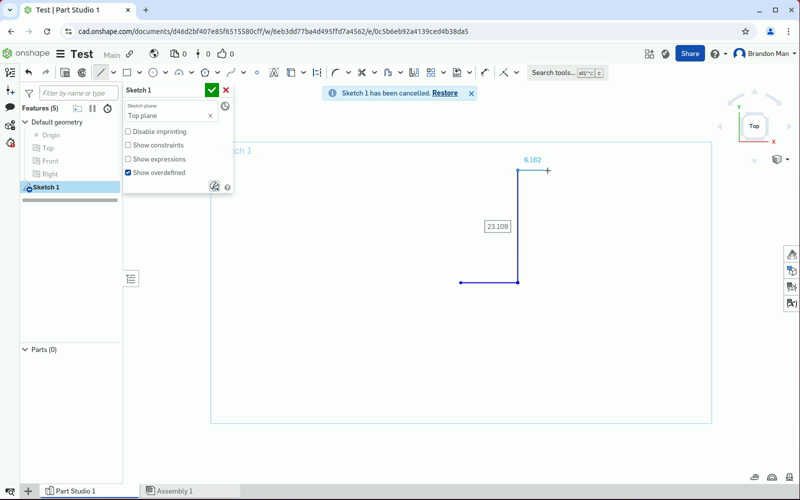
mouse_move(460, 170)
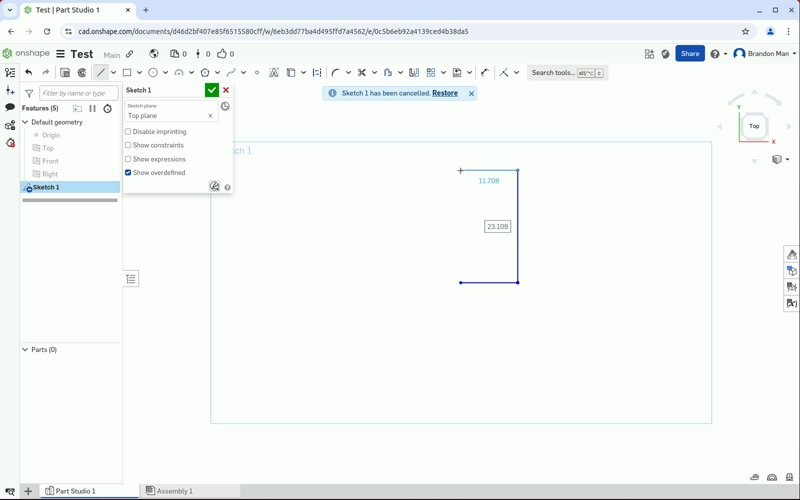
click(460, 170)
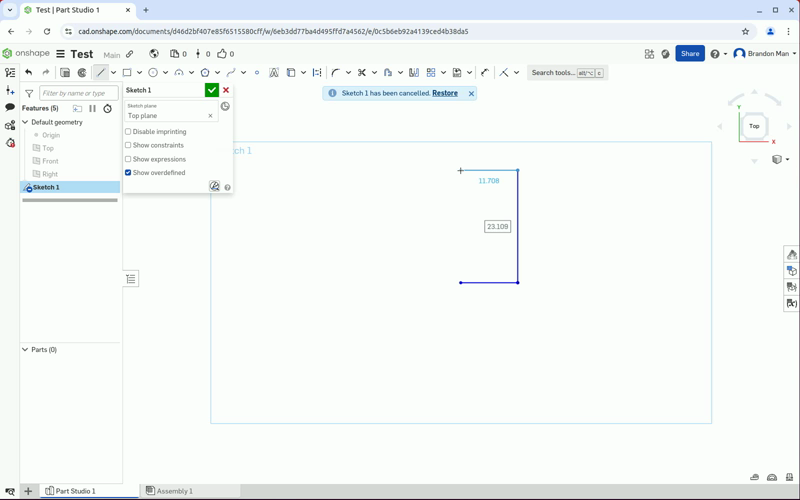
key_up(shift)
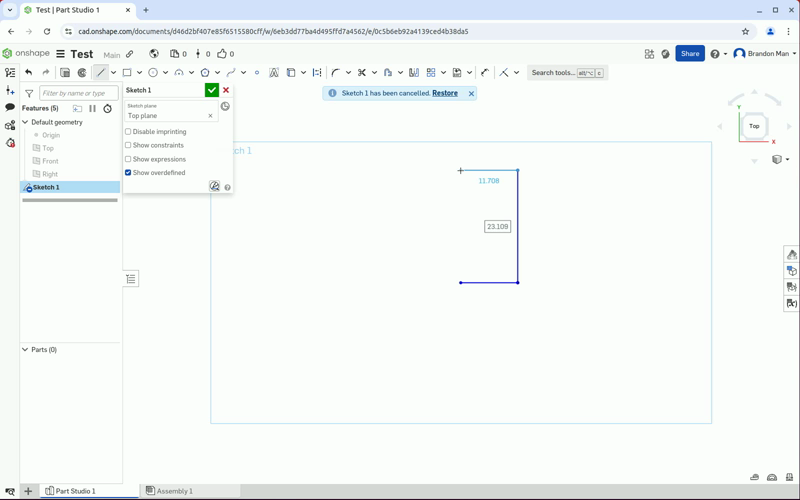
key_down(shift)
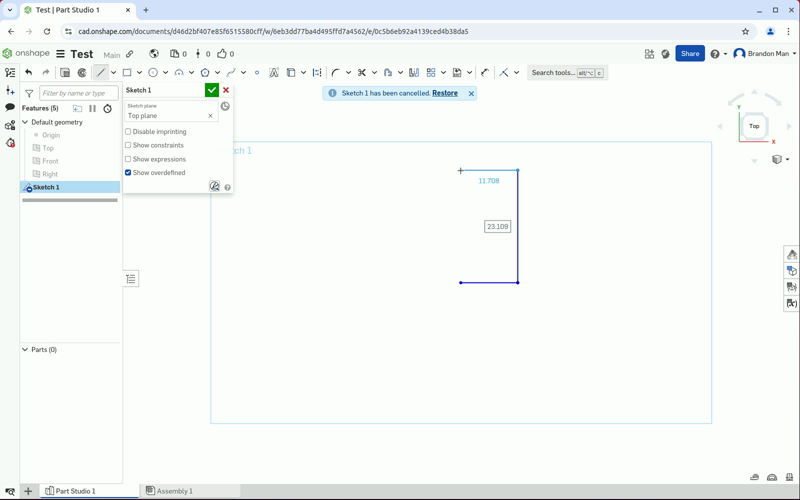
mouse_move(460, 282)
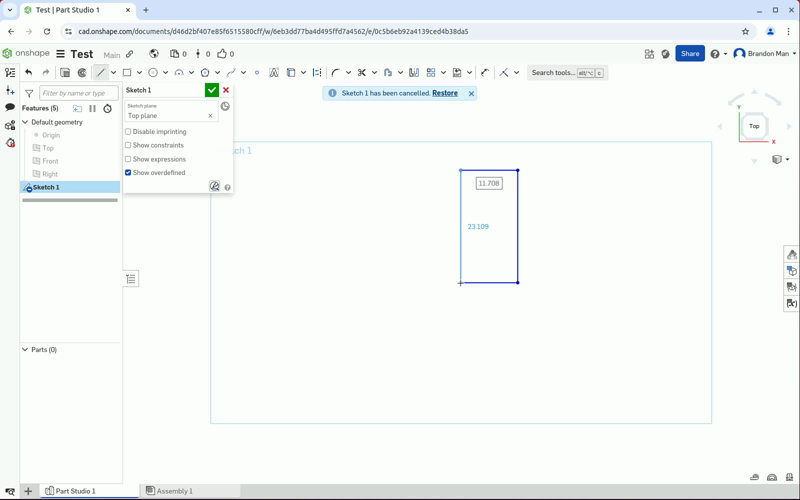
key_up(shift)
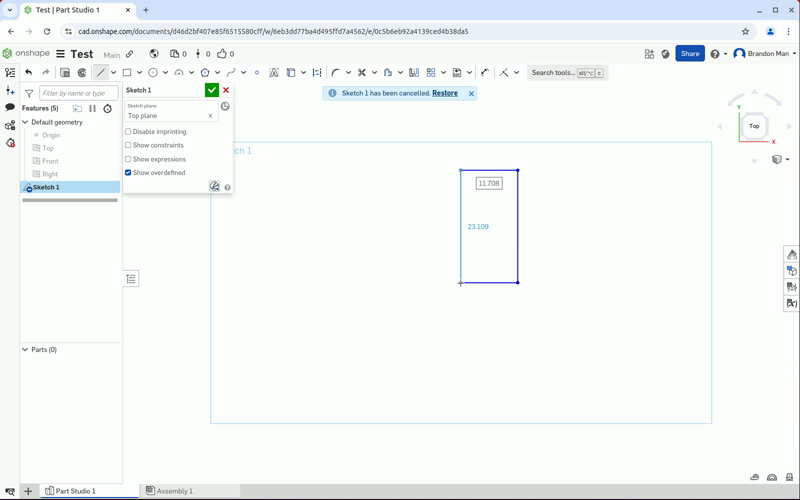
click(460, 282)
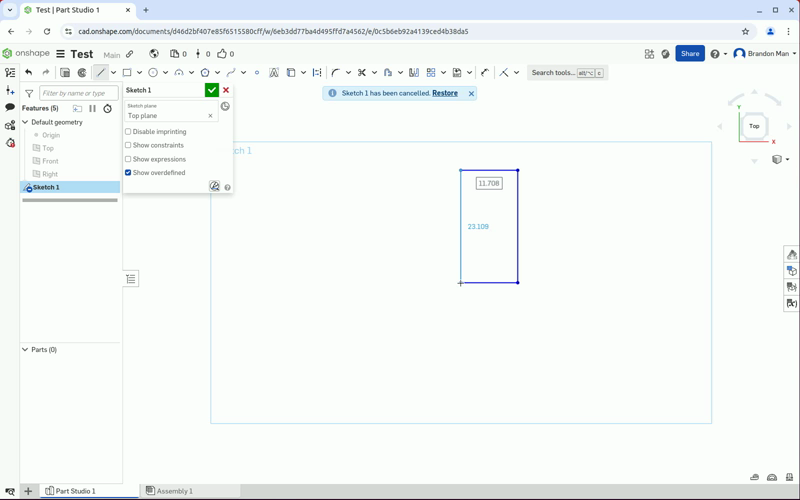
key(esc)
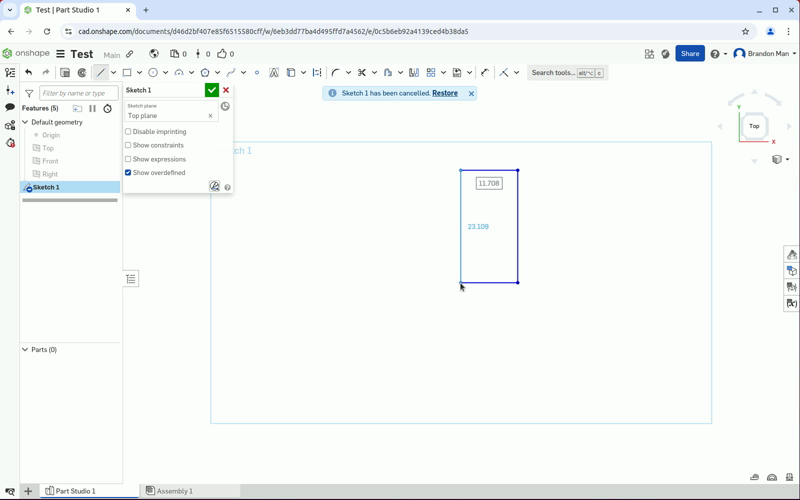
mouse_move(483, 197)
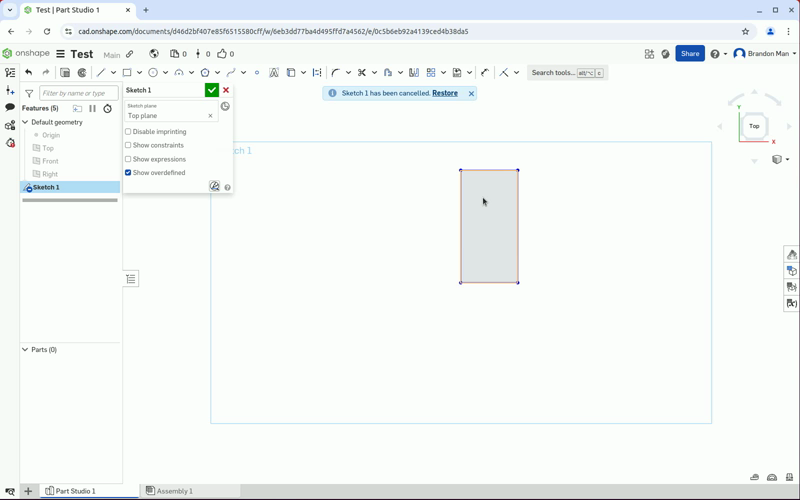
click(483, 197)
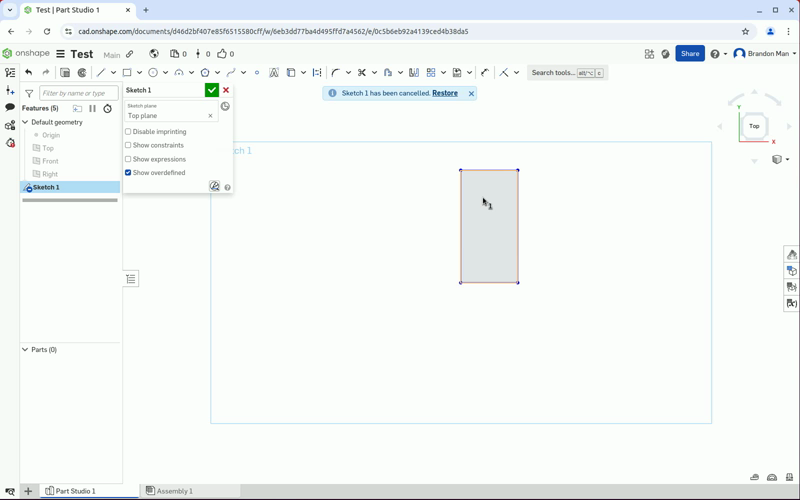
mouse_move(73, 352)
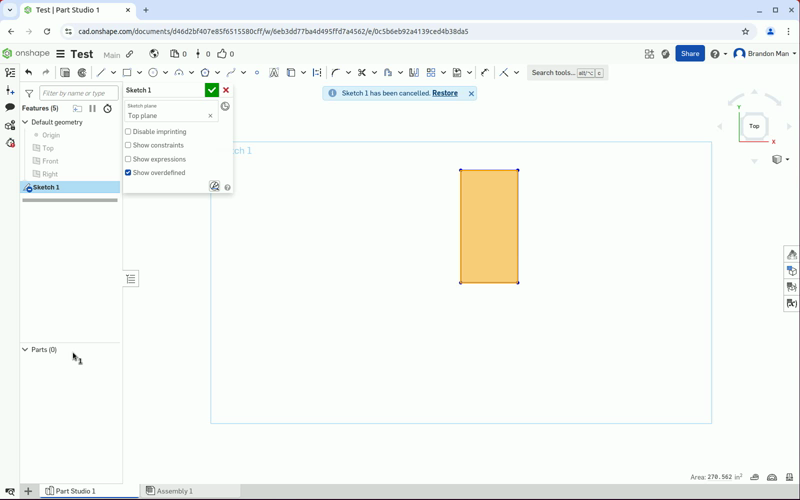
key(shift+y)
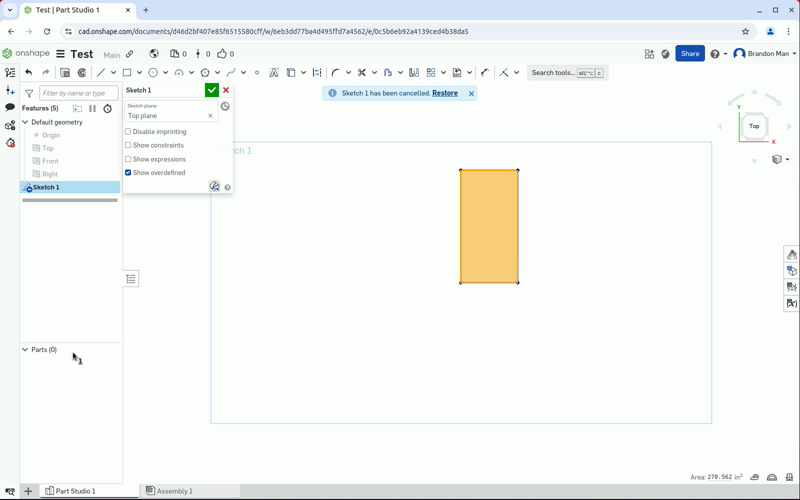
key(shift+e)
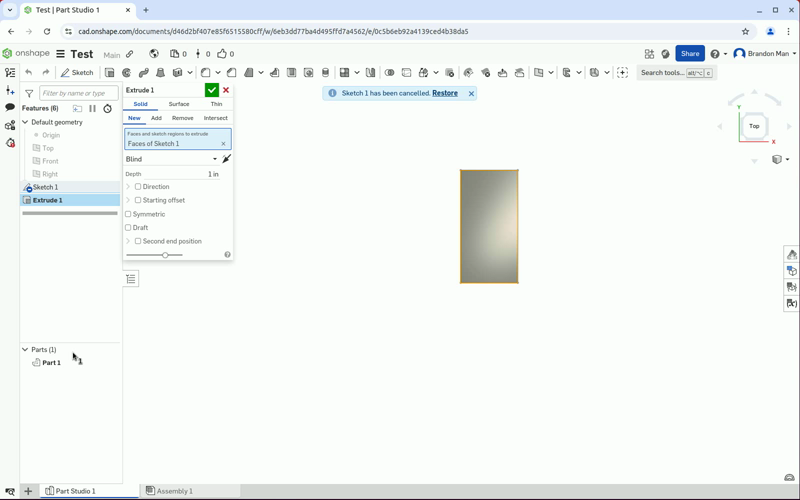
mouse_move(143, 106)
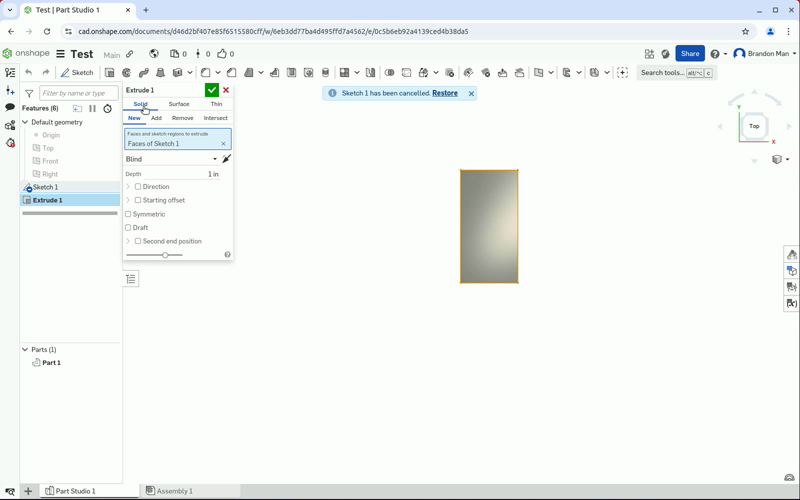
click(143, 106)
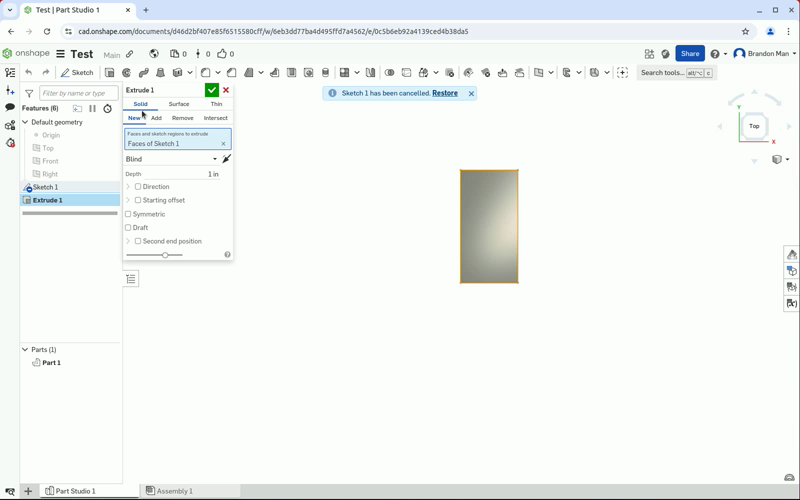
mouse_move(137, 120)
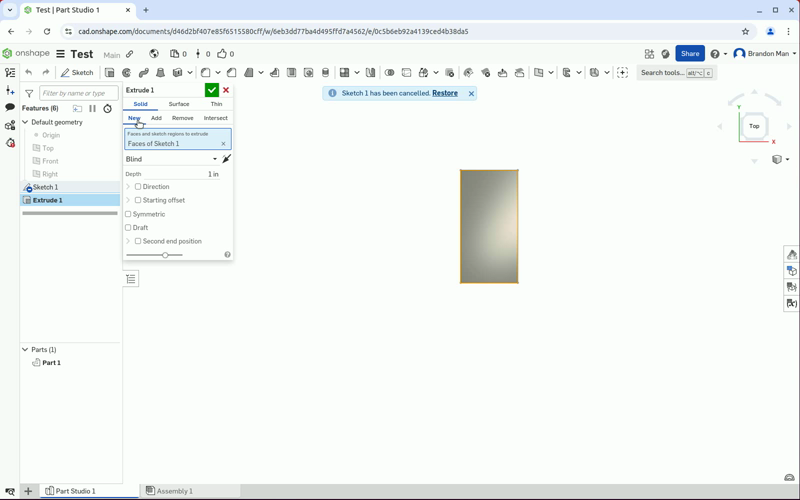
click(137, 120)
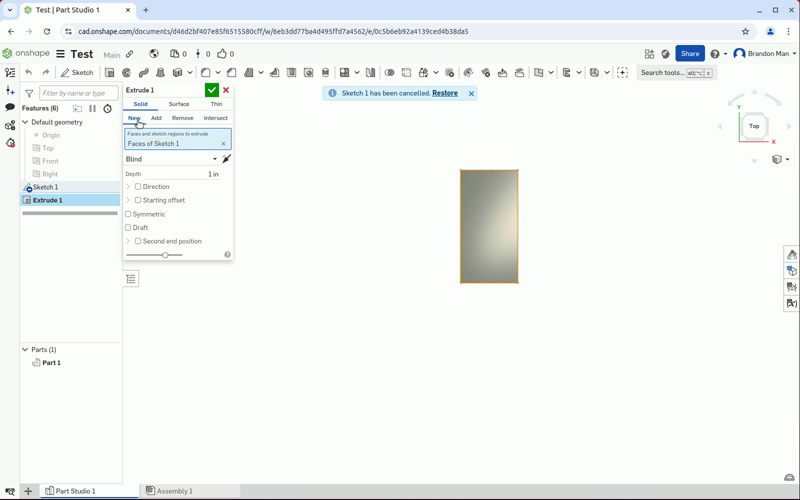
key(tab, 4)
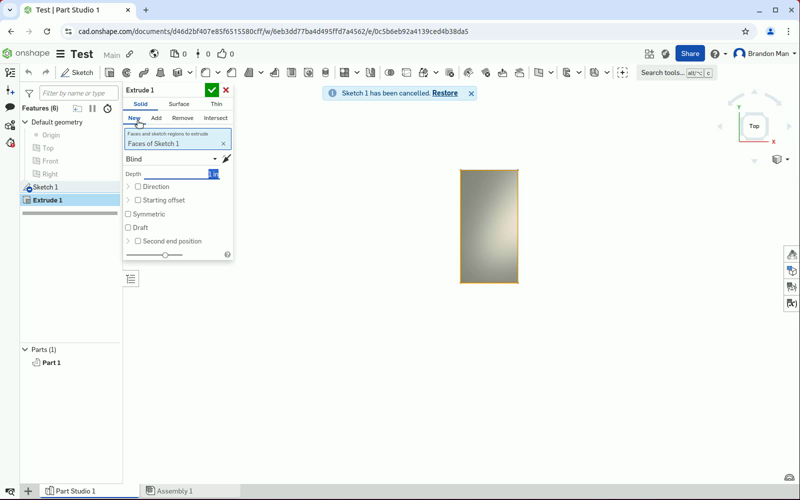
text(5.777)
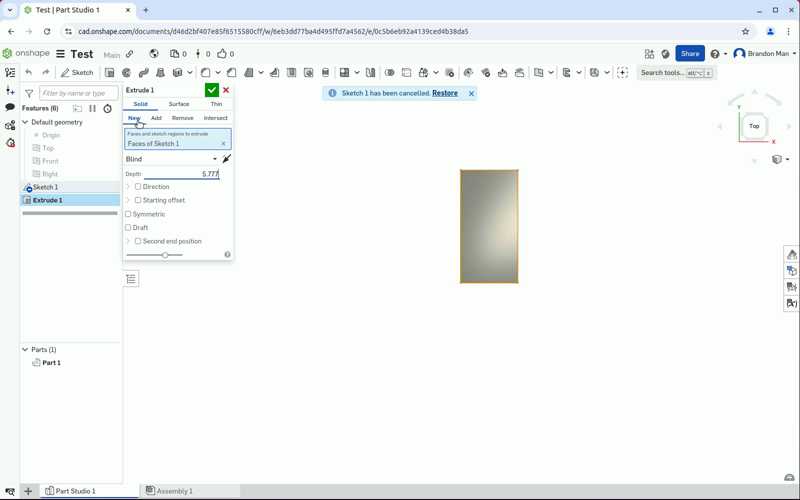
key(enter)
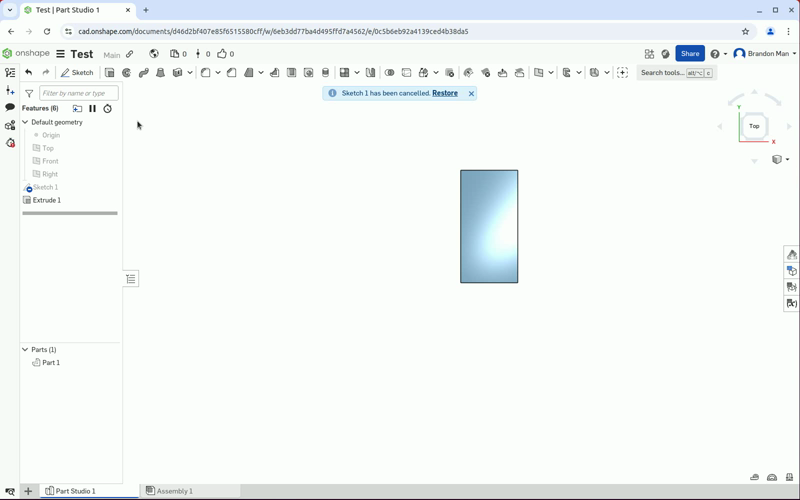
key(shift+h)
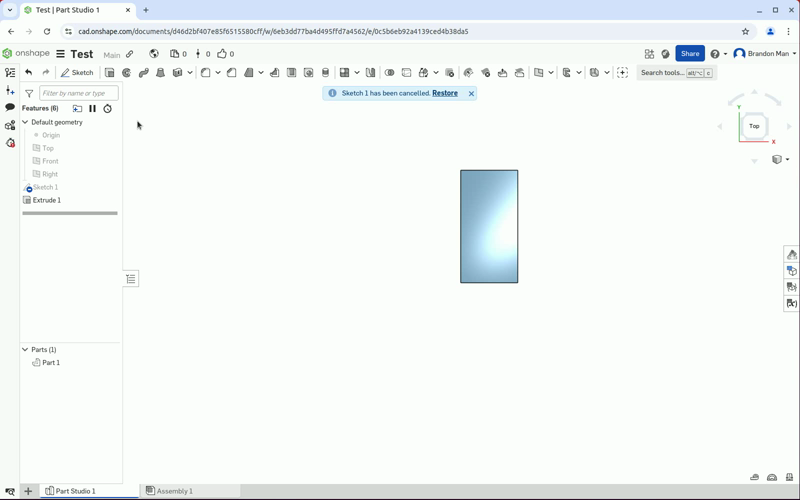
key(shift+h)
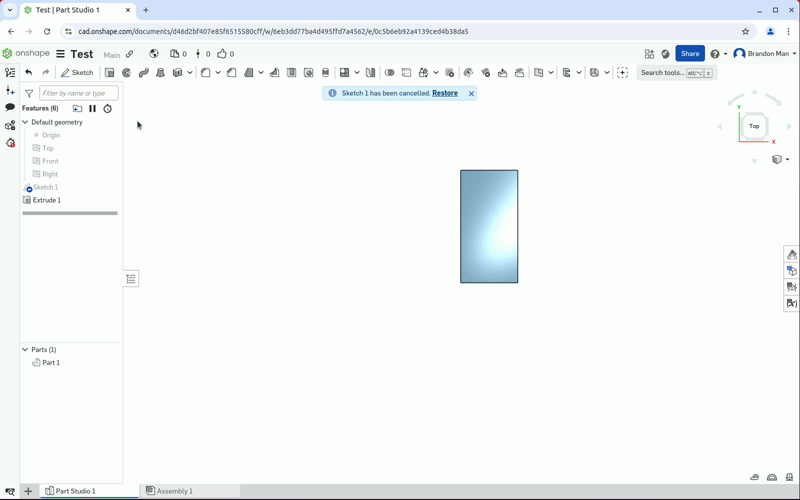
mouse_move(73, 189)
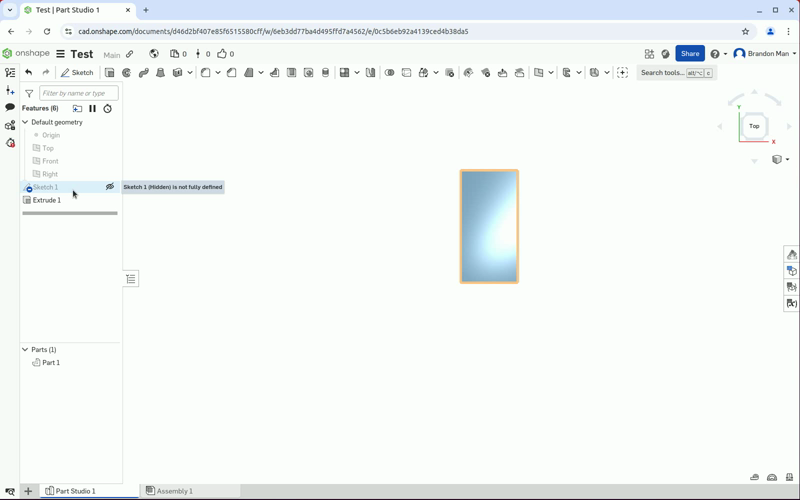
click(73, 189)
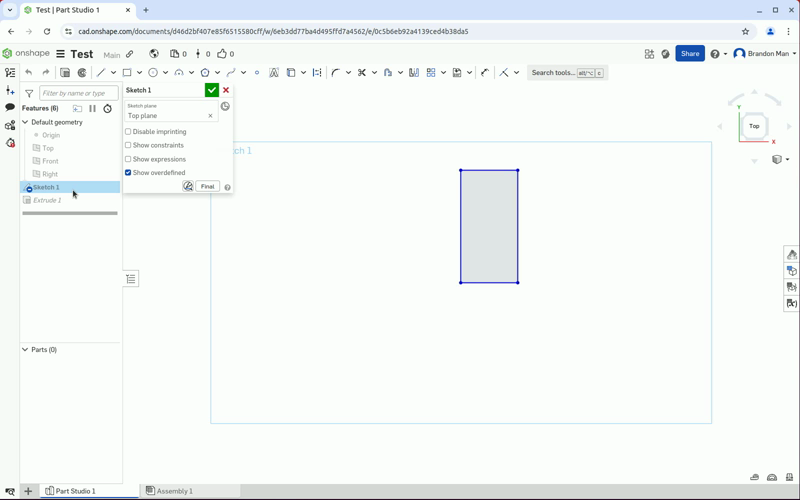
mouse_move(229, 92)
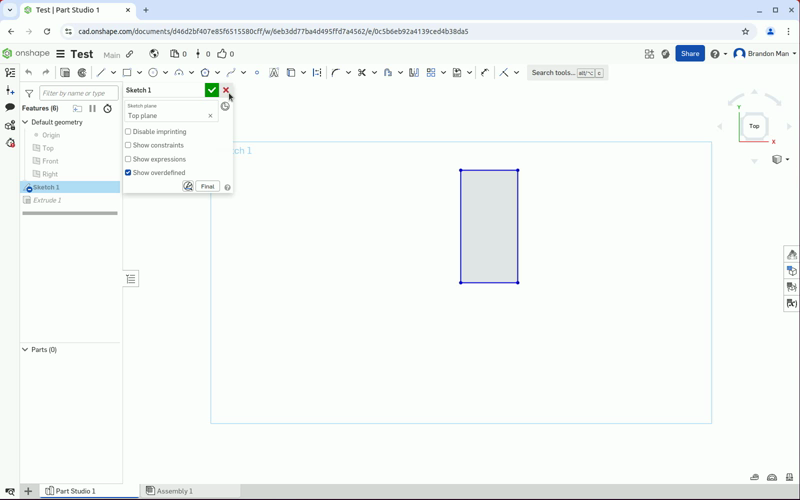
click(229, 92)
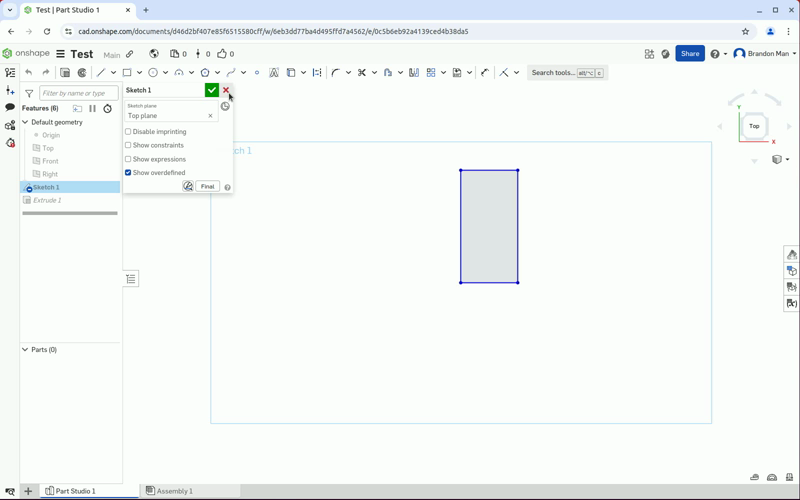
key(shift+s)
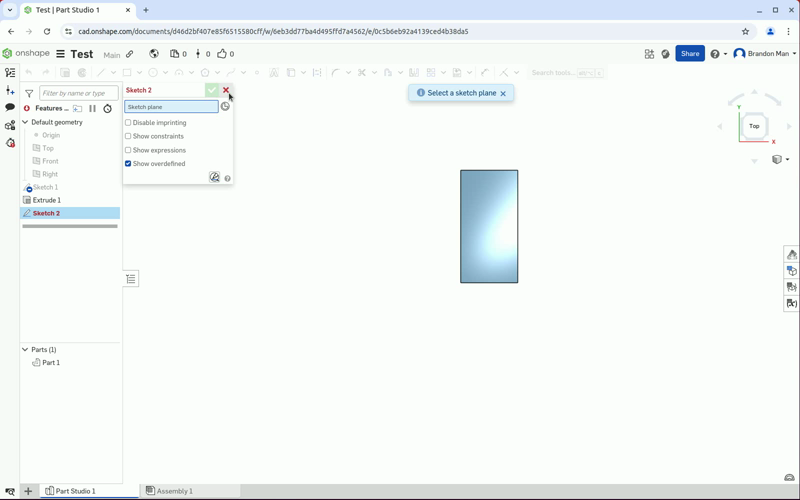
mouse_move(73, 150)
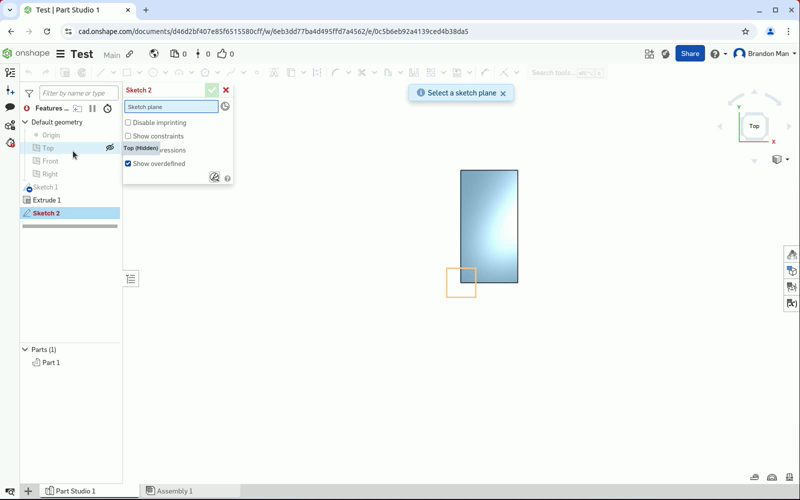
click(73, 150)
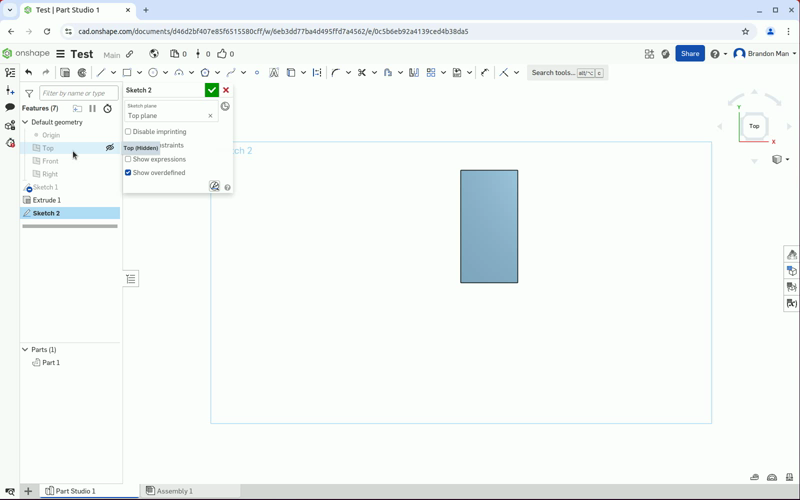
mouse_move(73, 352)
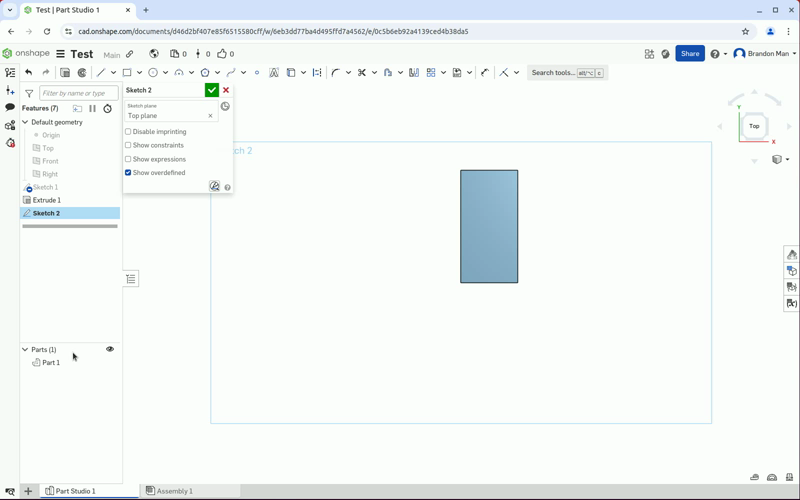
key(y)
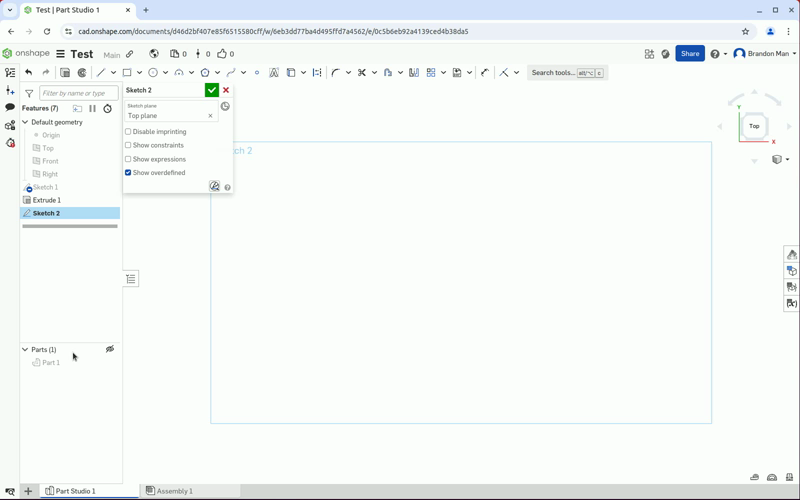
key(c)
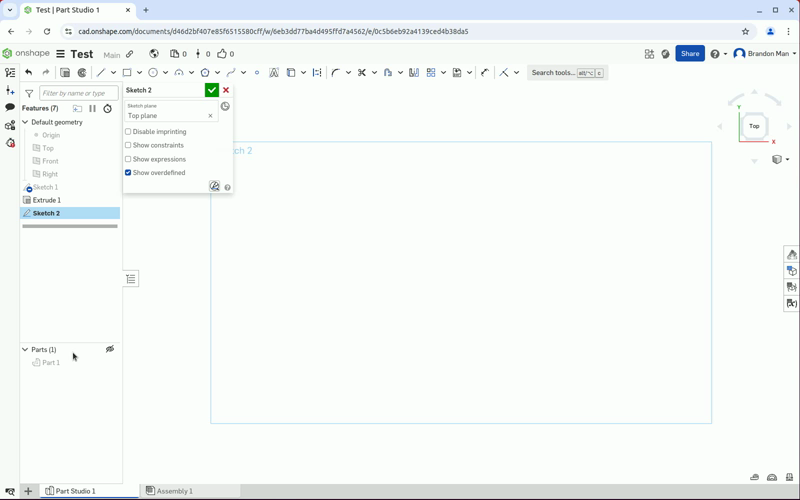
key_down(shift)
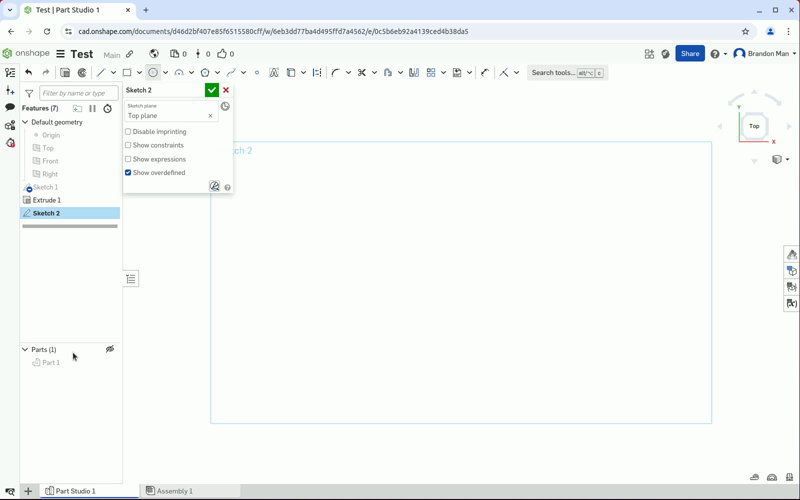
mouse_move(489, 254)
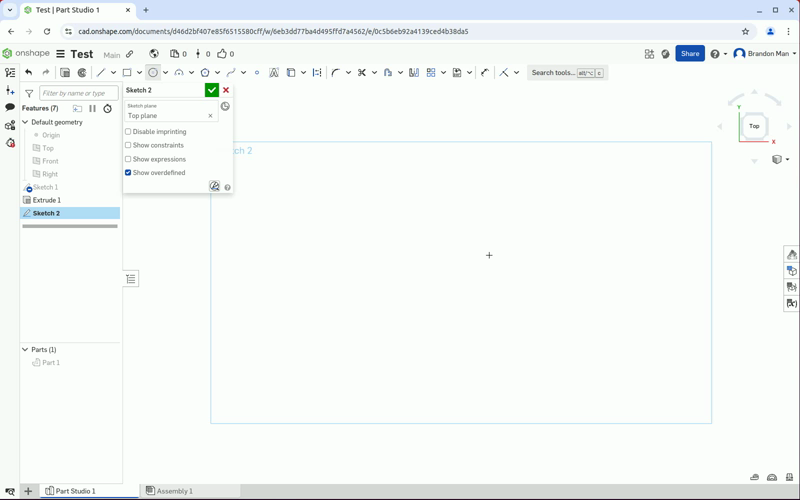
click(489, 254)
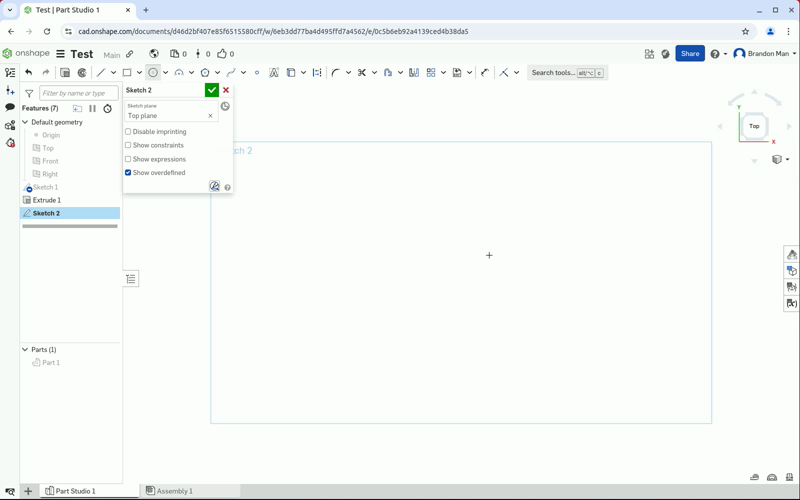
key_up(shift)
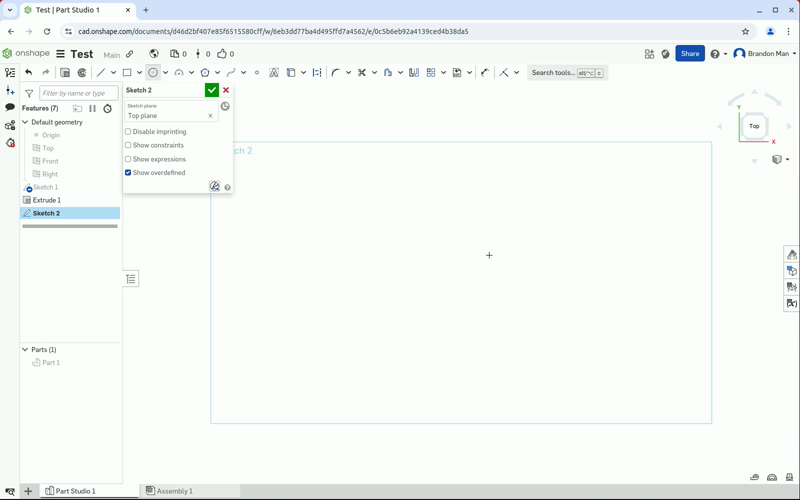
mouse_move(508, 254)
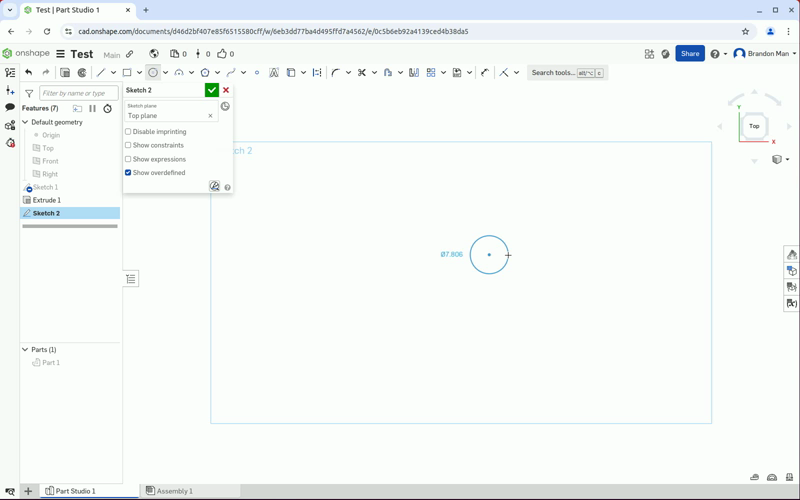
click(508, 254)
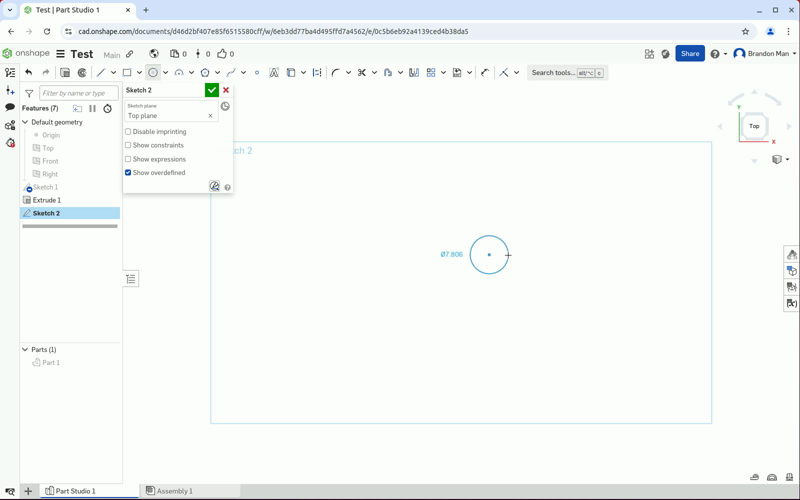
key(esc)
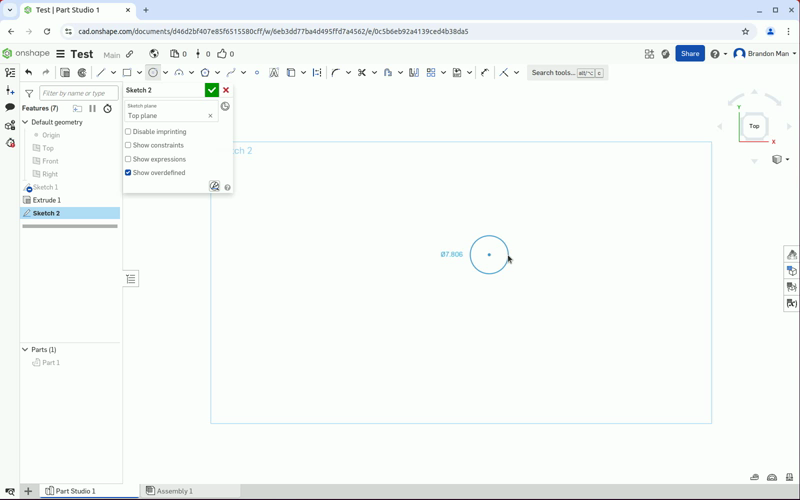
mouse_move(476, 253)
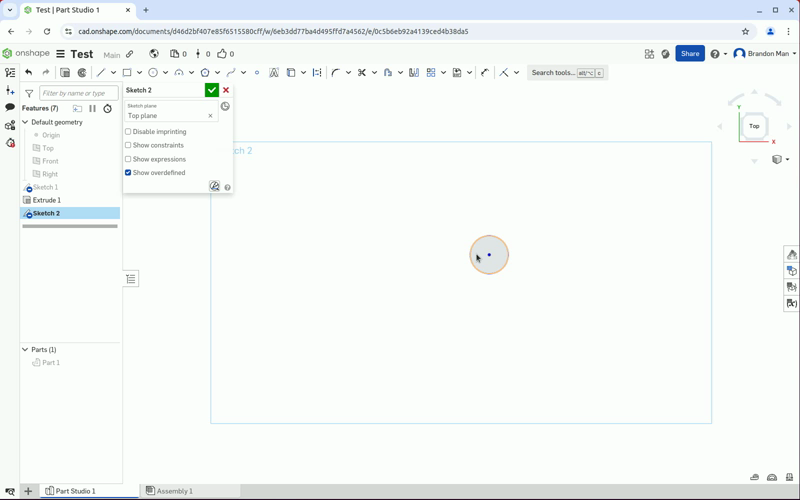
scroll(6)
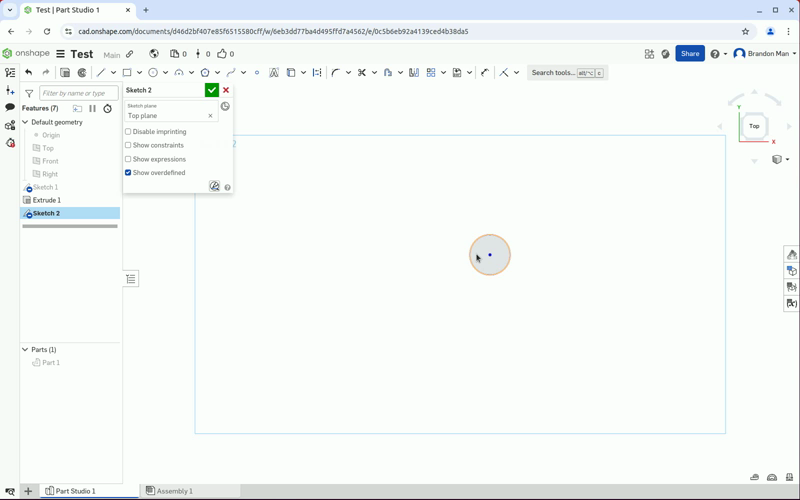
scroll(6)
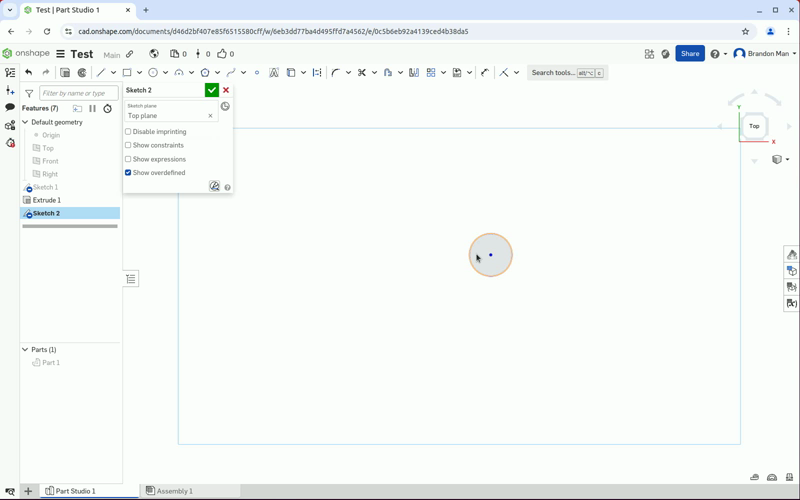
scroll(6)
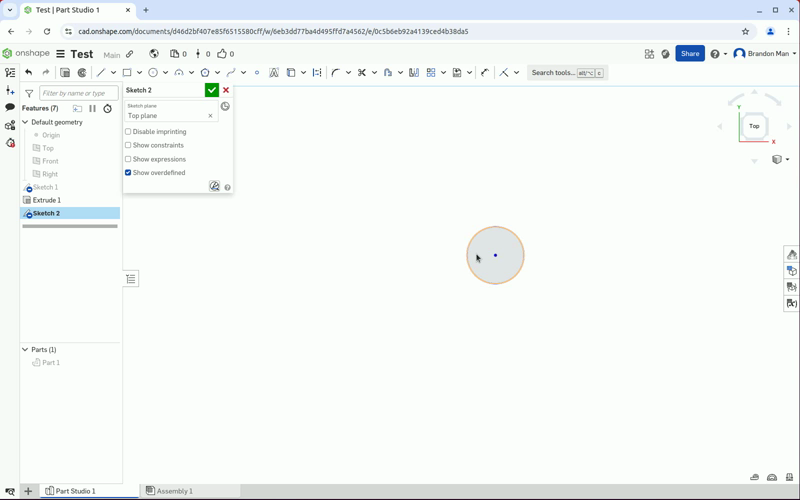
scroll(6)
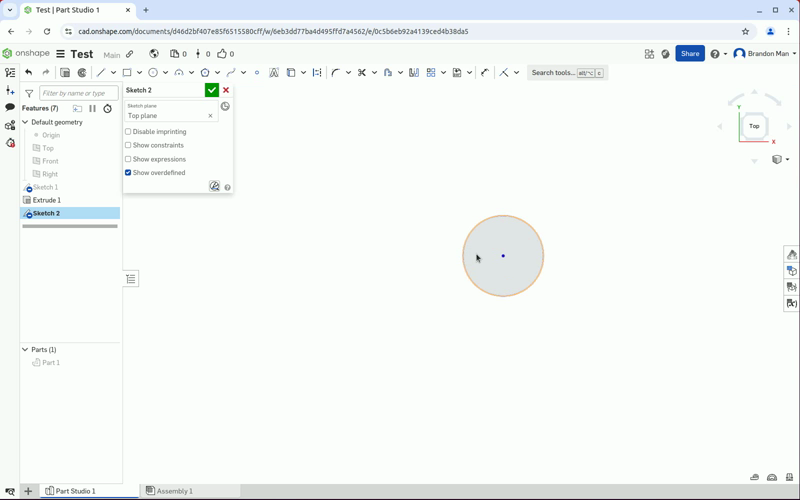
scroll(6)
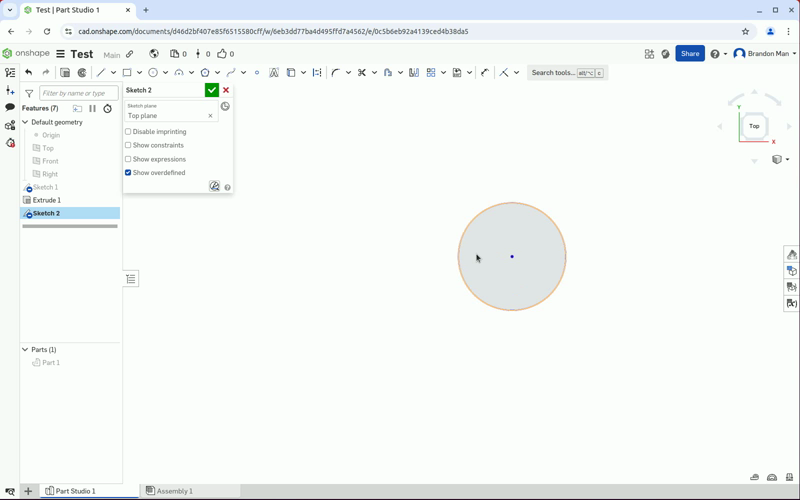
scroll(6)
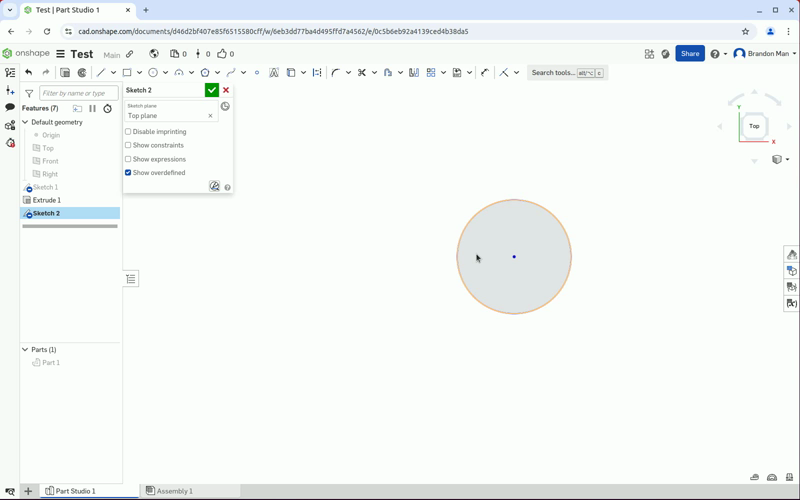
scroll(6)
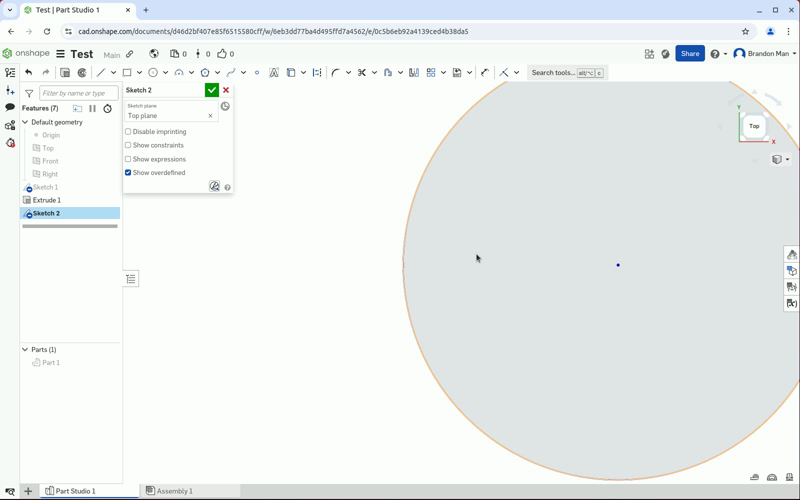
click(476, 253)
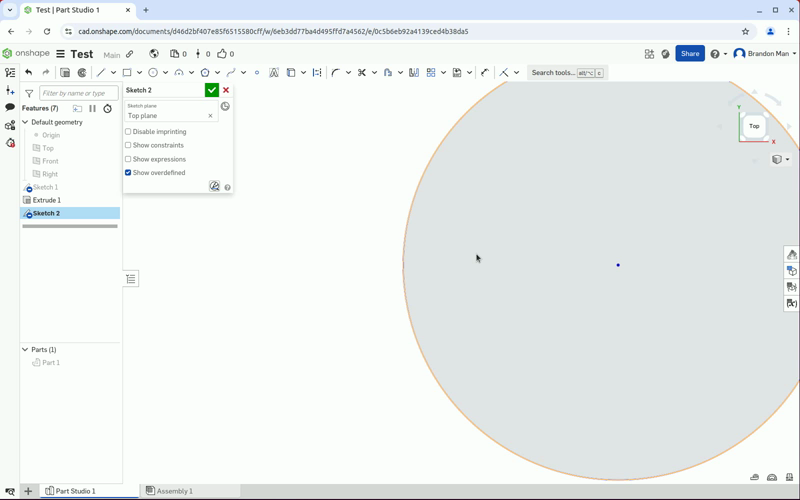
scroll(-6)
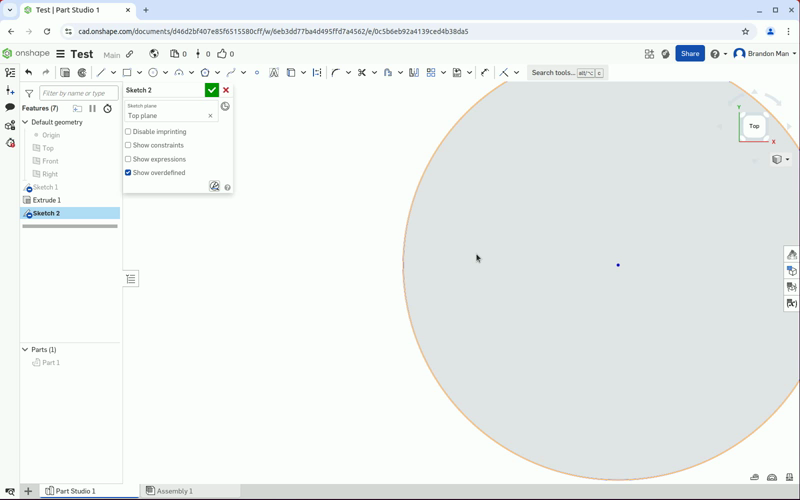
scroll(-6)
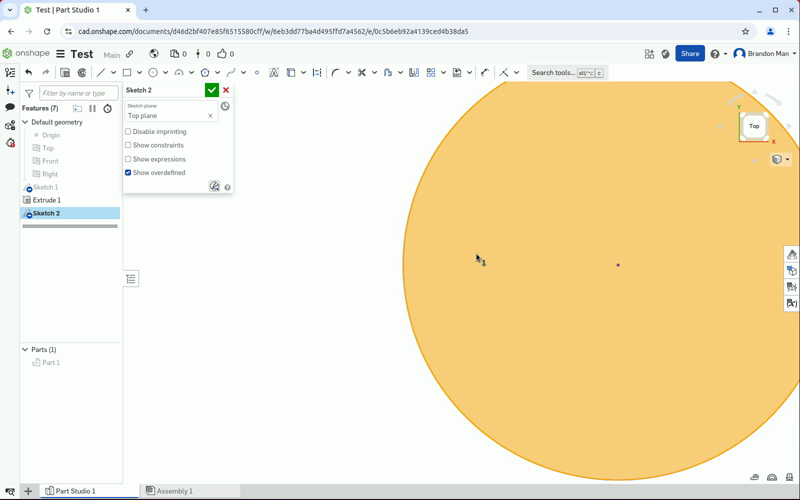
scroll(-6)
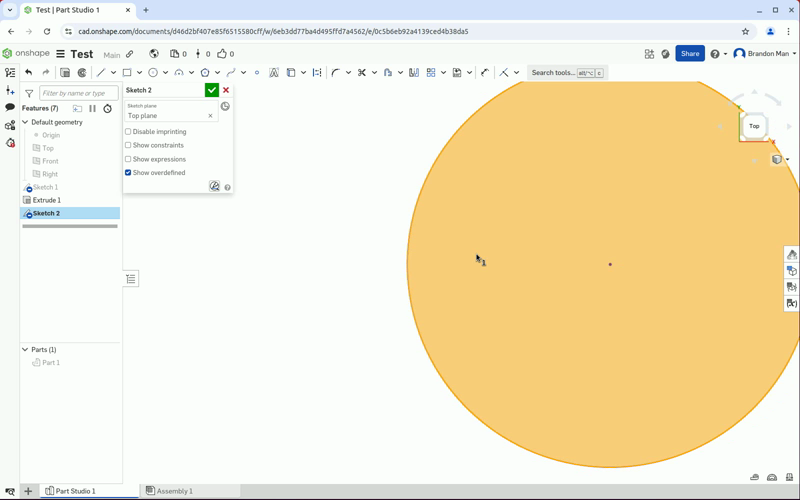
scroll(-6)
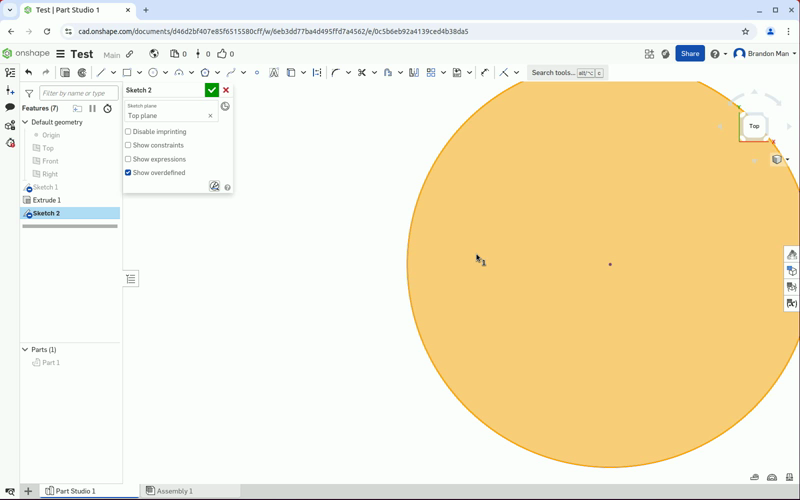
scroll(-6)
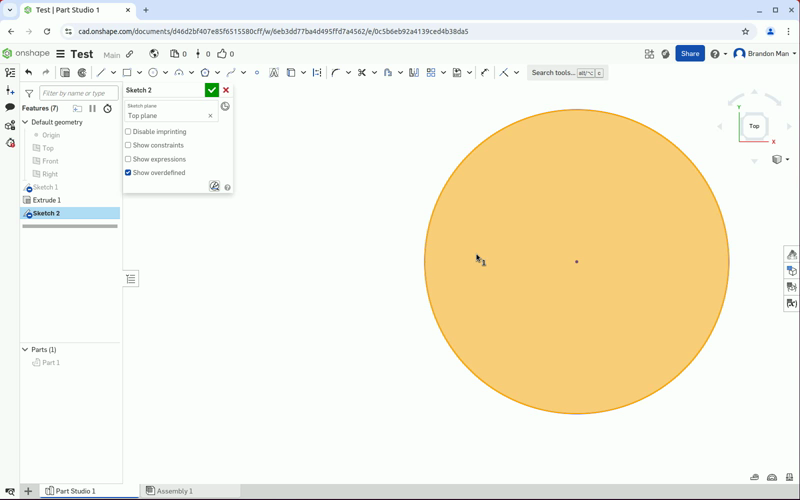
scroll(-6)
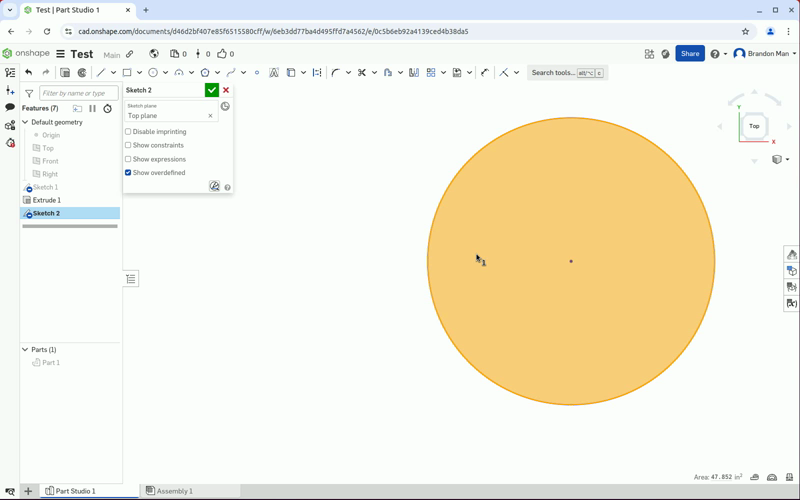
scroll(-6)
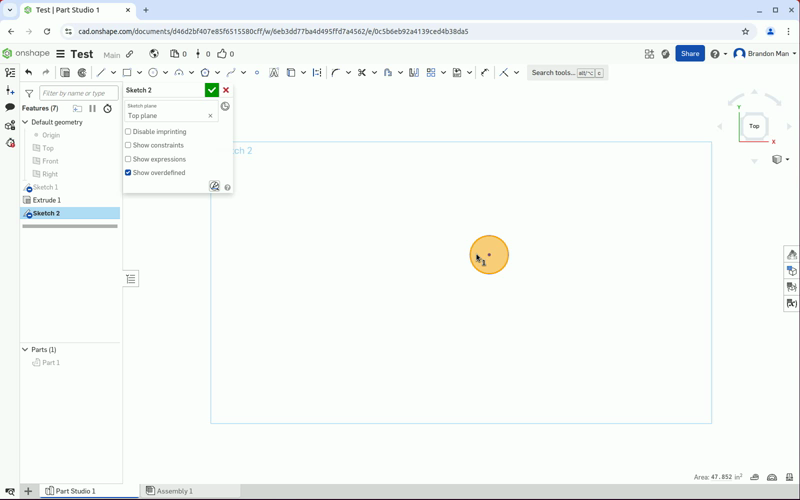
mouse_move(73, 352)
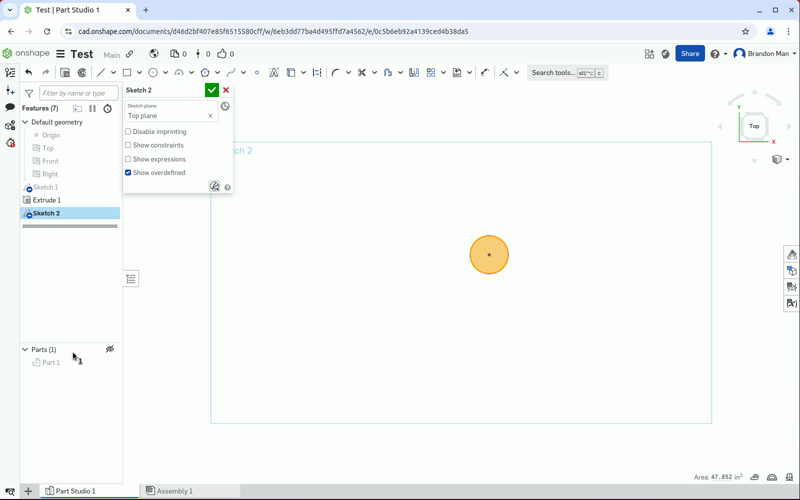
key(shift+y)
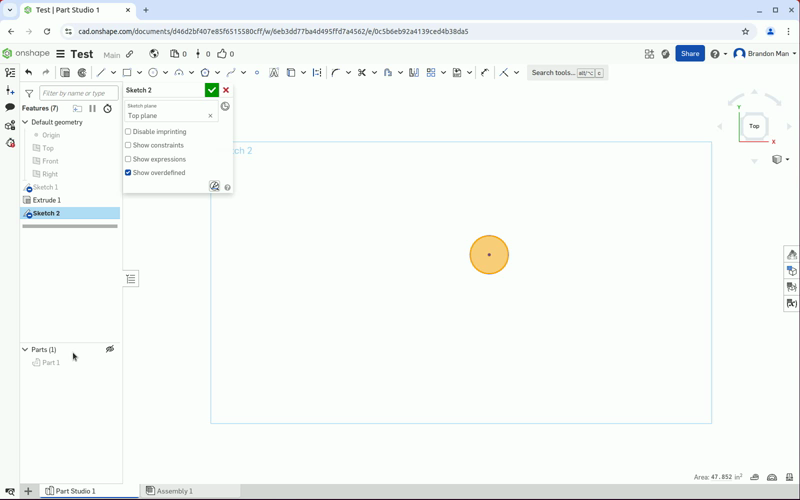
key(shift+e)
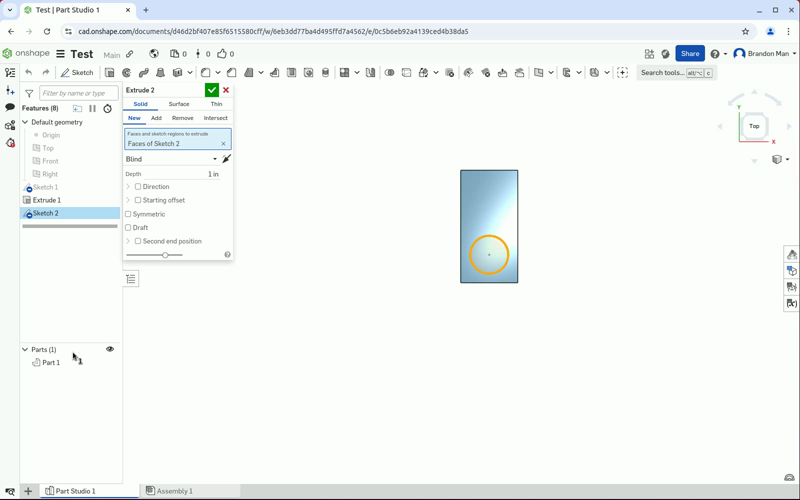
mouse_move(143, 106)
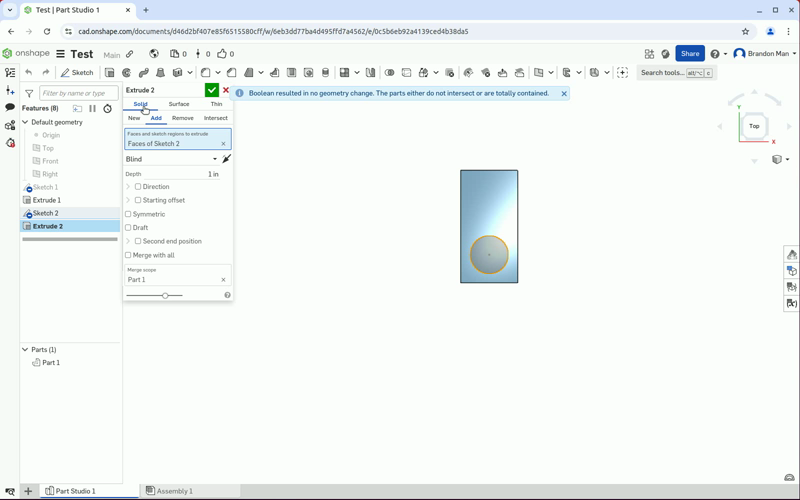
click(143, 106)
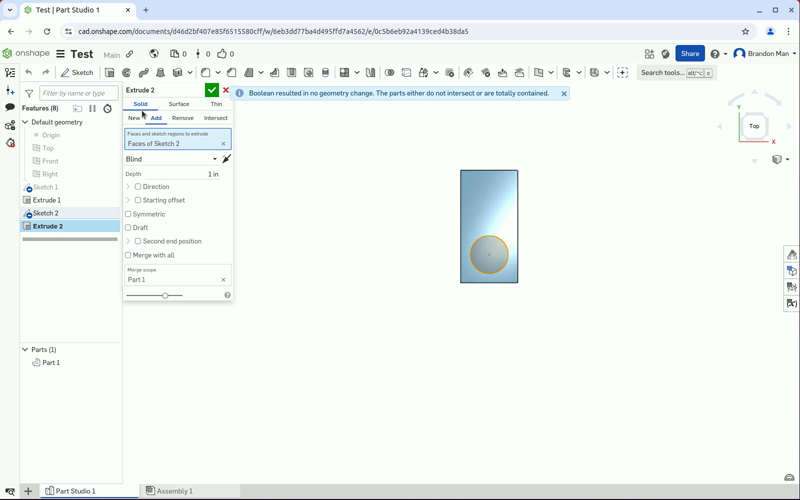
mouse_move(137, 120)
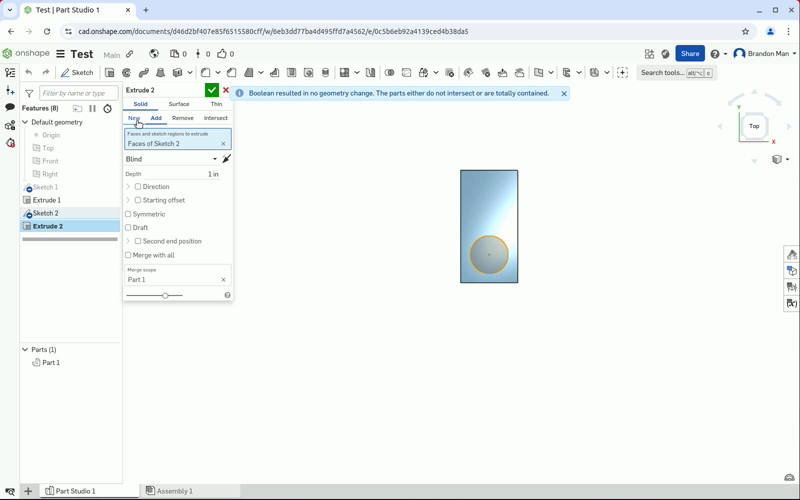
click(137, 120)
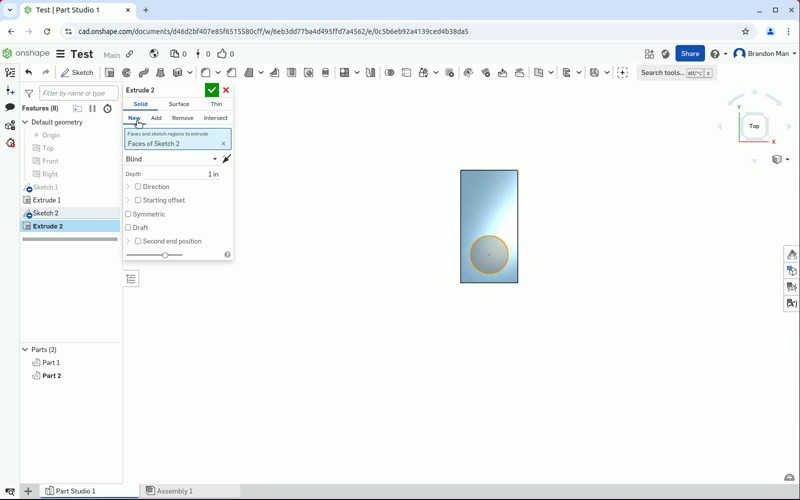
key(tab, 4)
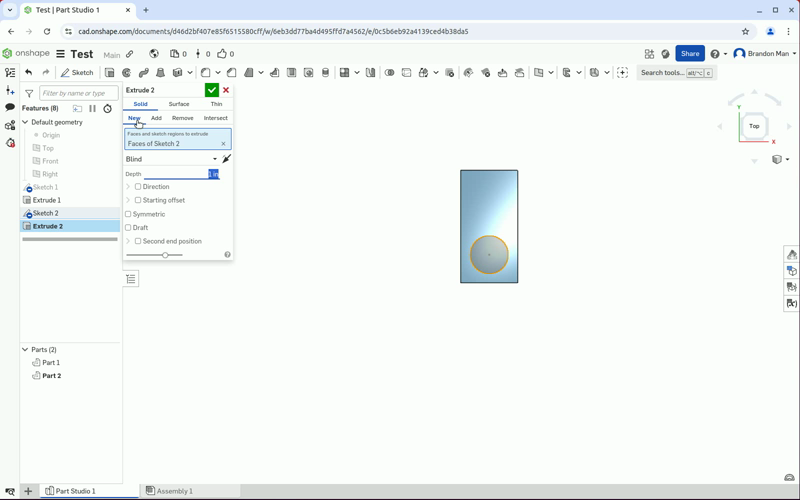
text(9.628)
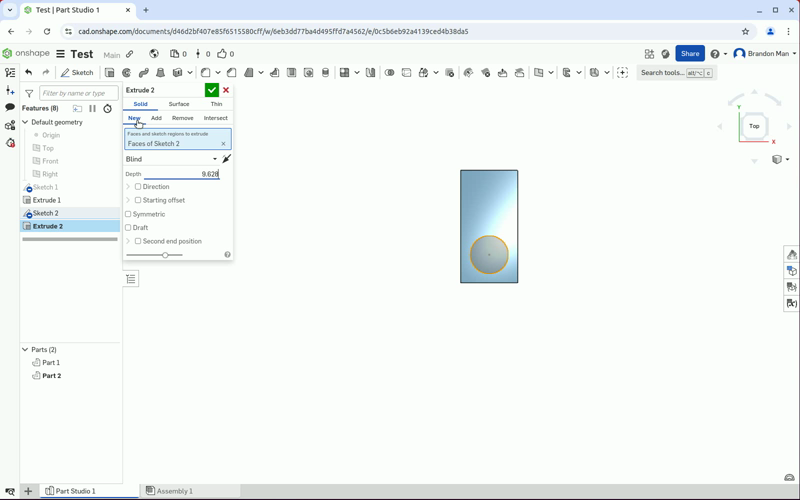
key(enter)
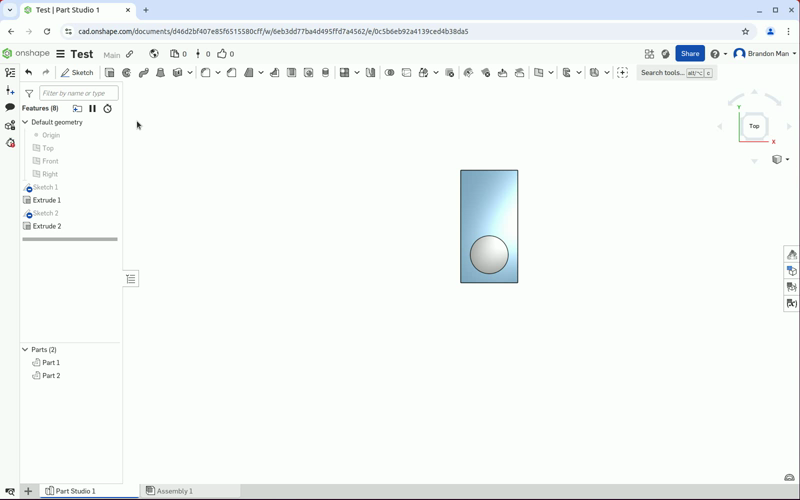
key(shift+h)
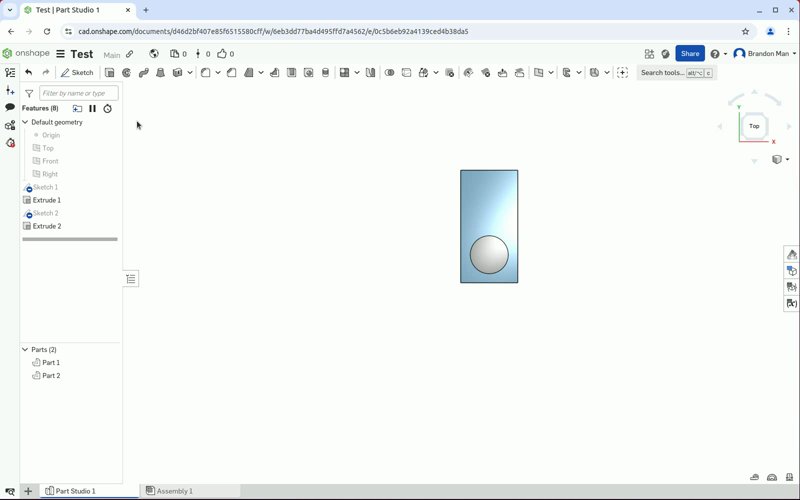
key(shift+h)
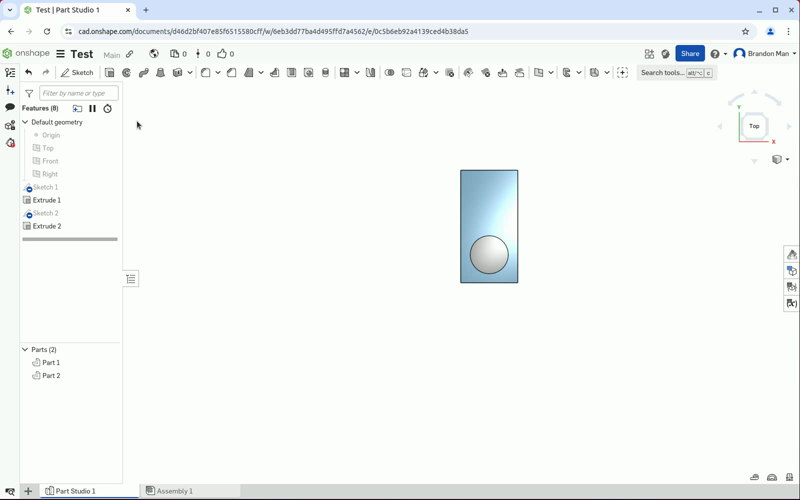
mouse_move(73, 189)
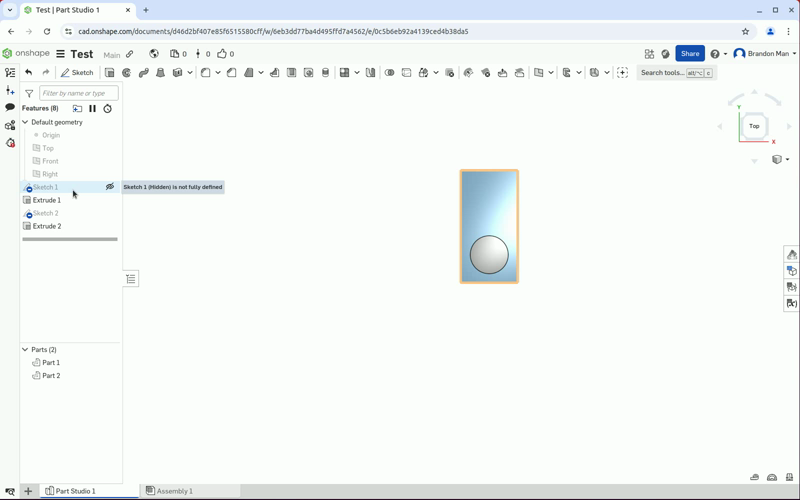
click(73, 189)
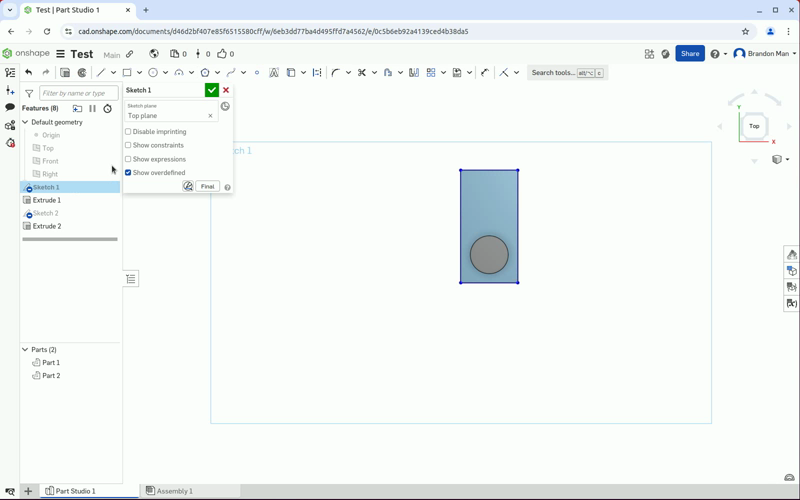
mouse_move(229, 92)
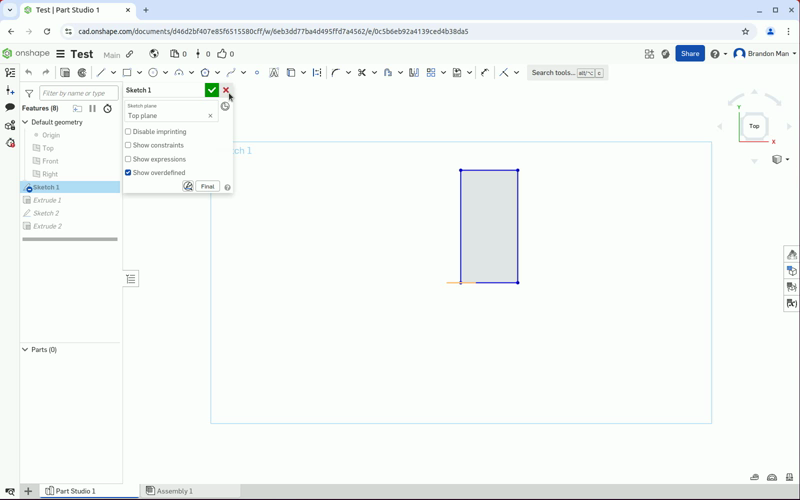
click(229, 92)
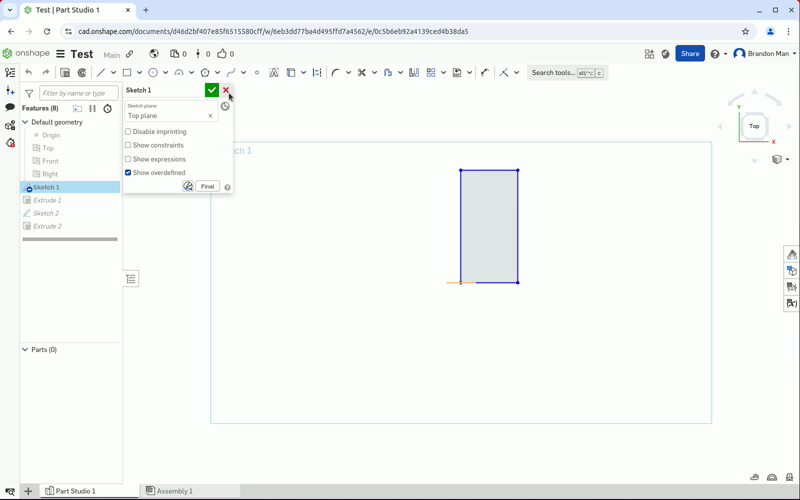
key(shift+s)
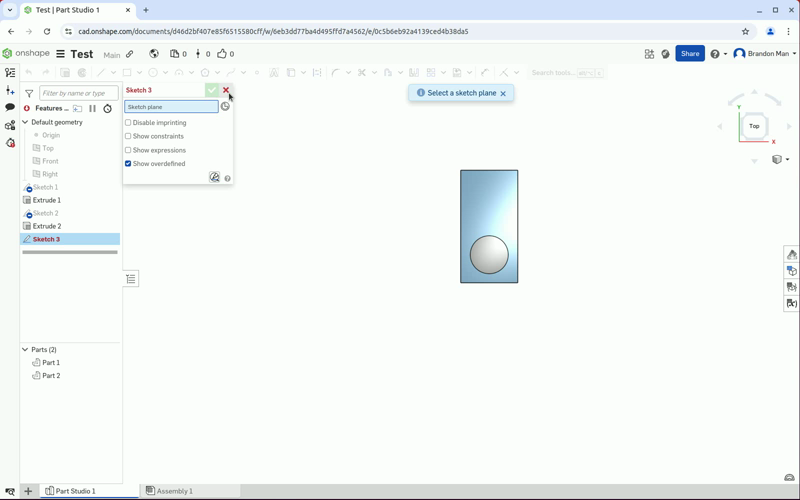
mouse_move(73, 150)
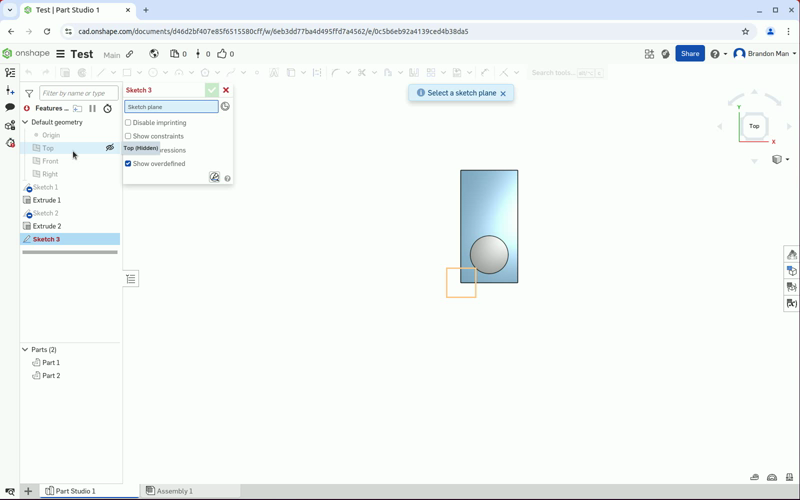
click(73, 150)
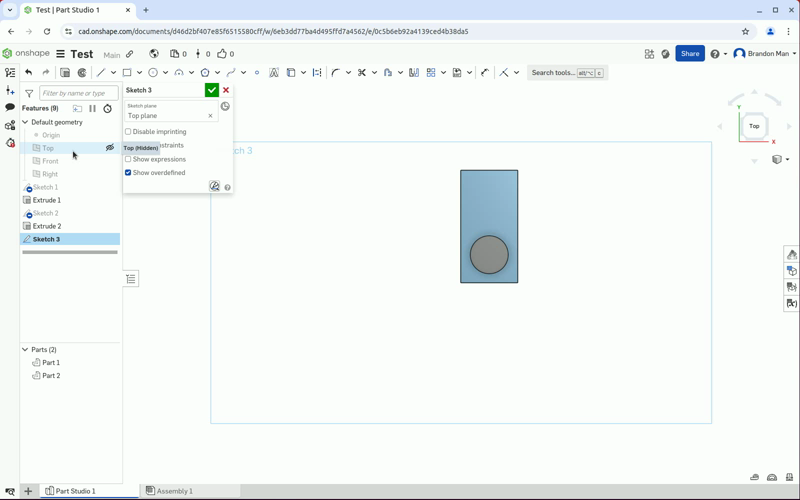
mouse_move(73, 352)
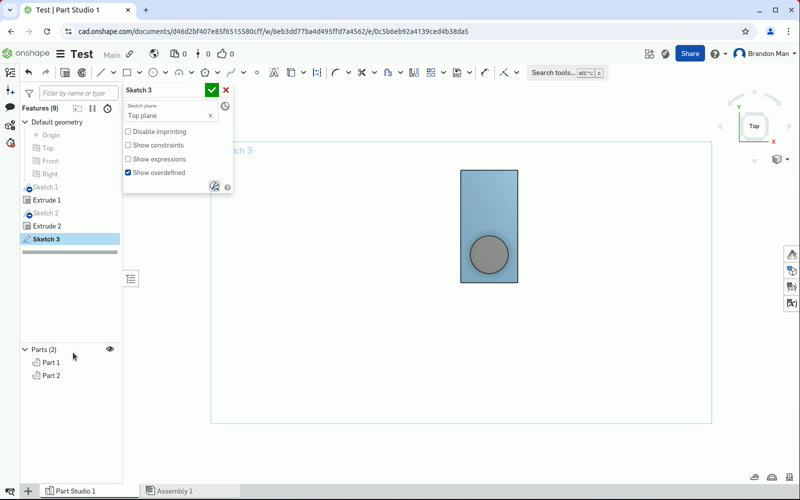
key(y)
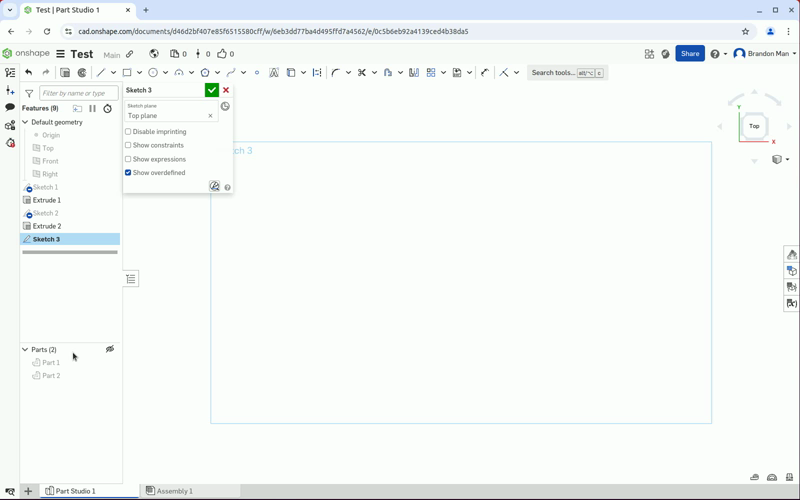
key(c)
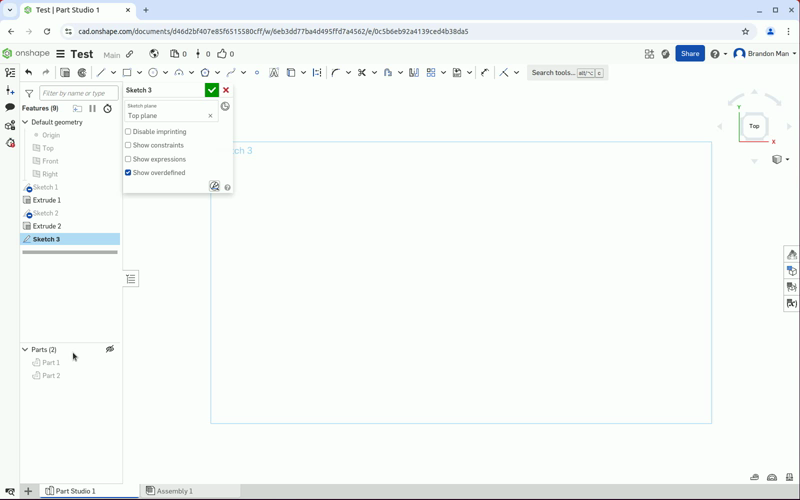
key_down(shift)
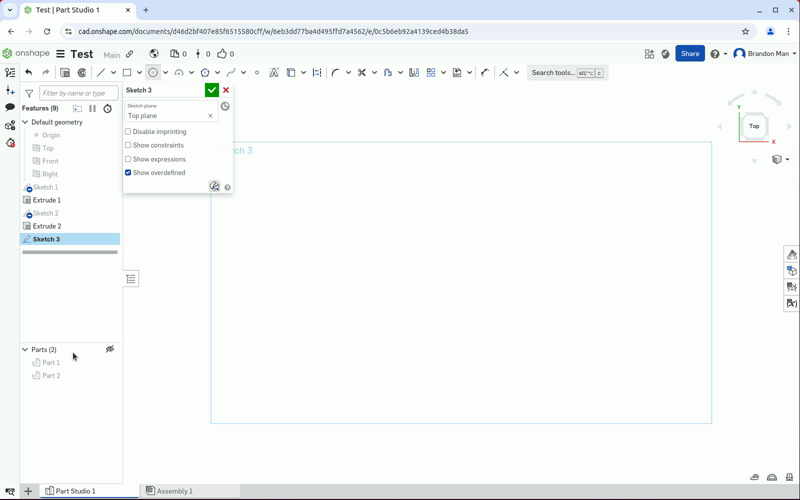
mouse_move(489, 198)
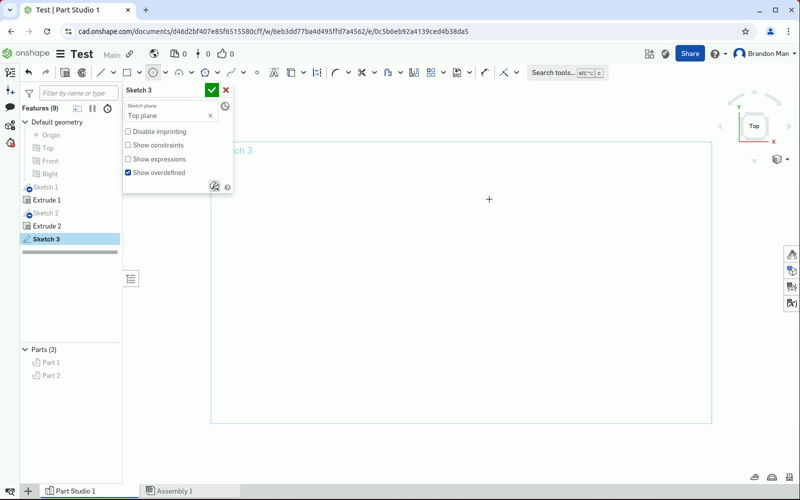
click(489, 198)
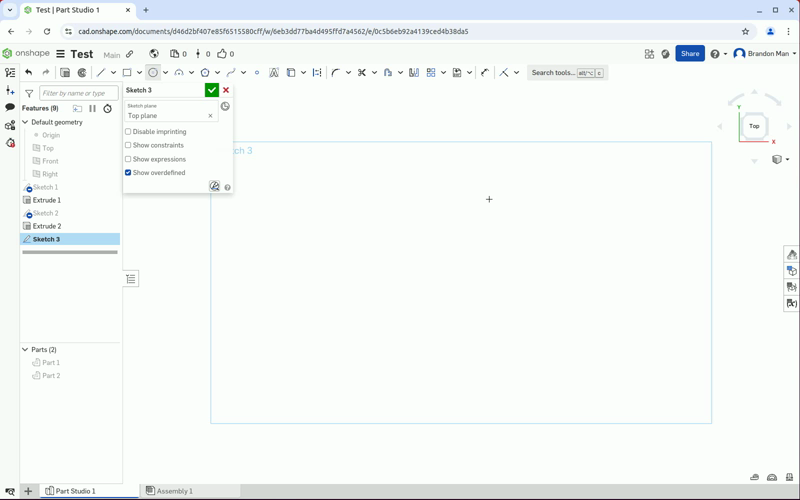
key_up(shift)
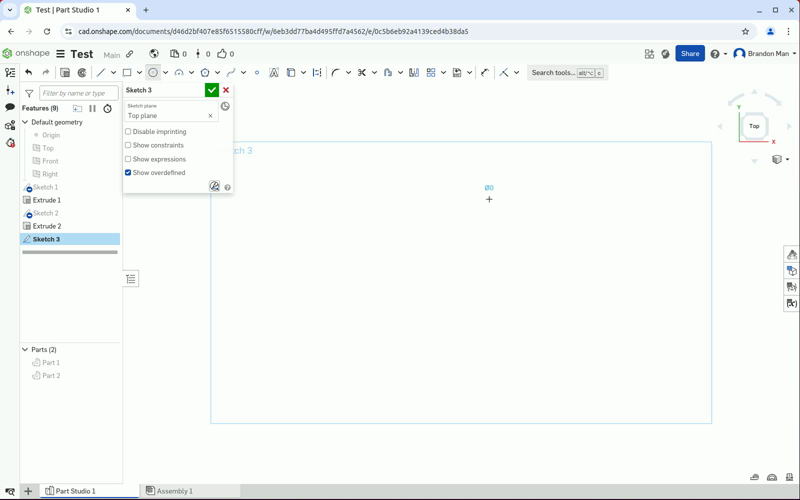
mouse_move(508, 198)
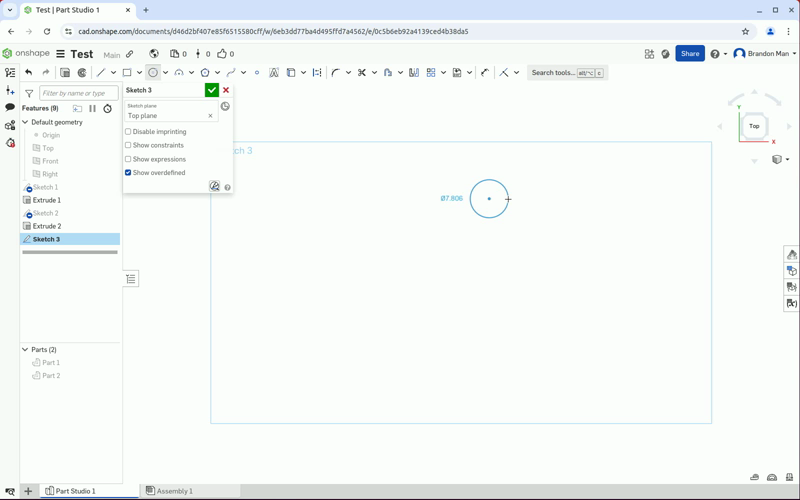
click(508, 198)
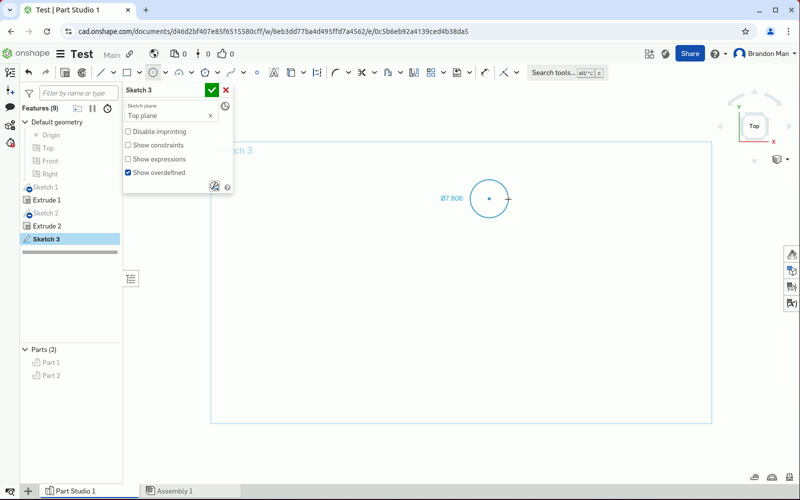
key(esc)
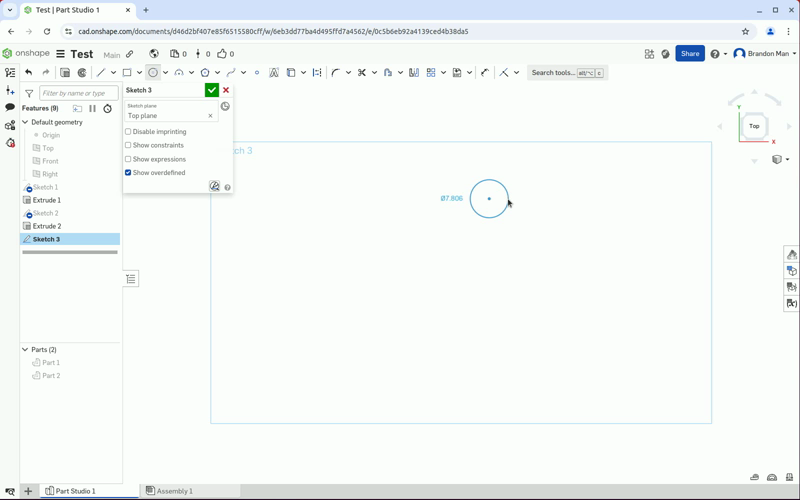
mouse_move(499, 189)
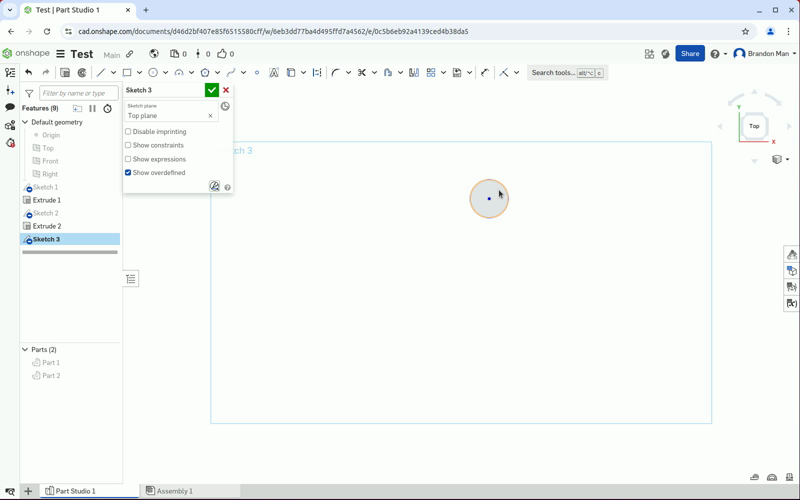
scroll(6)
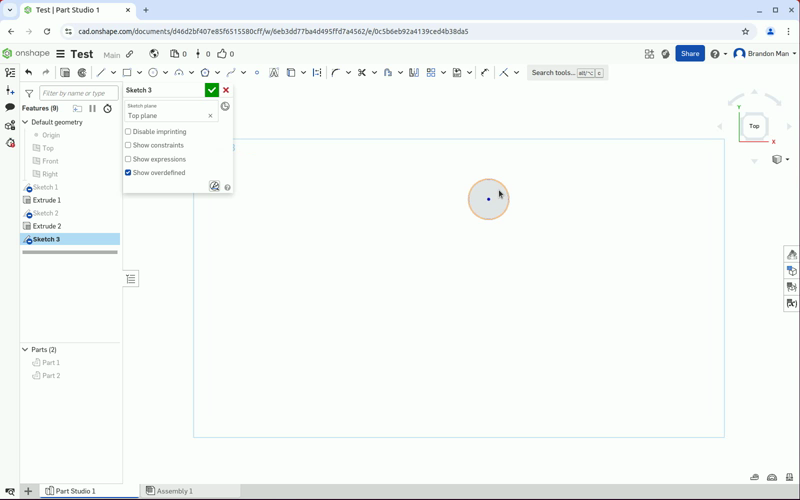
scroll(6)
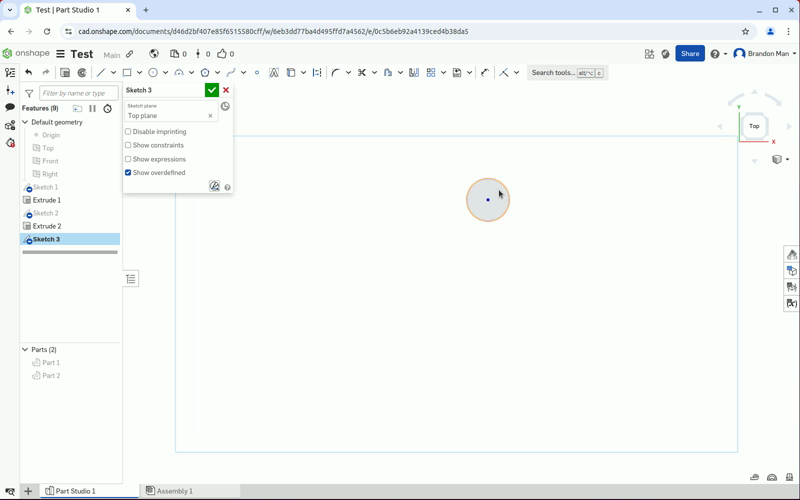
scroll(6)
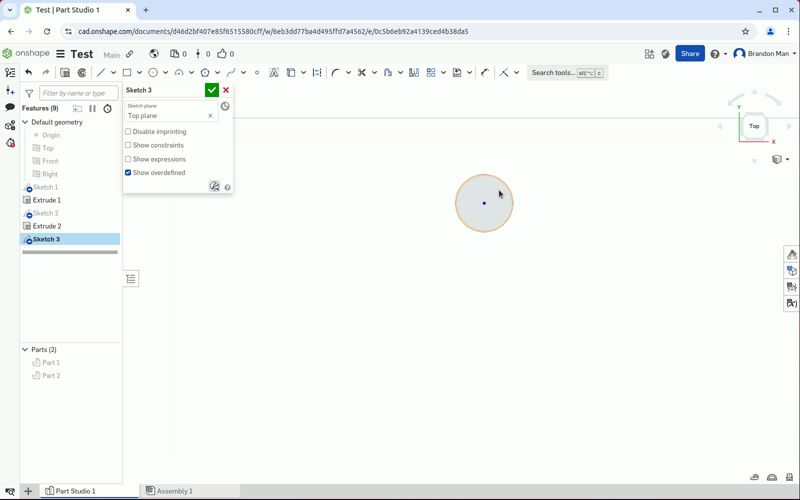
scroll(6)
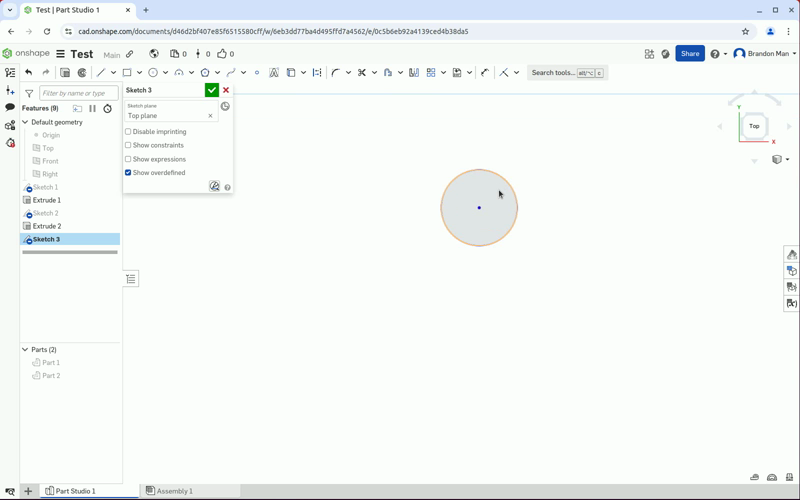
scroll(6)
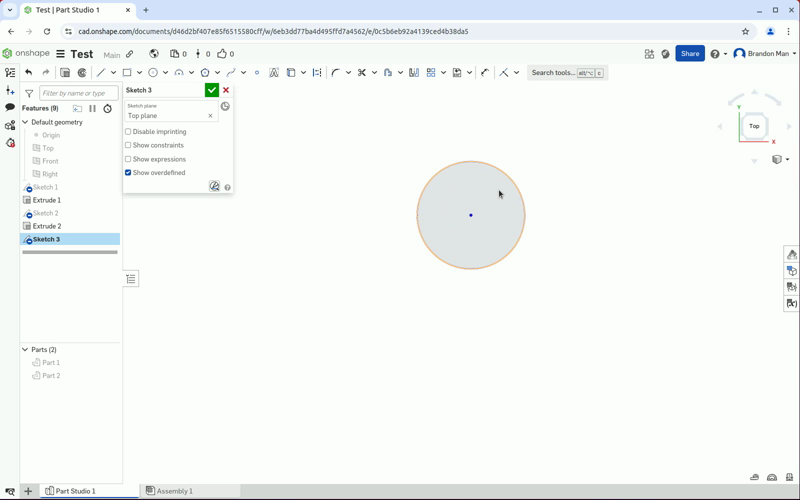
scroll(6)
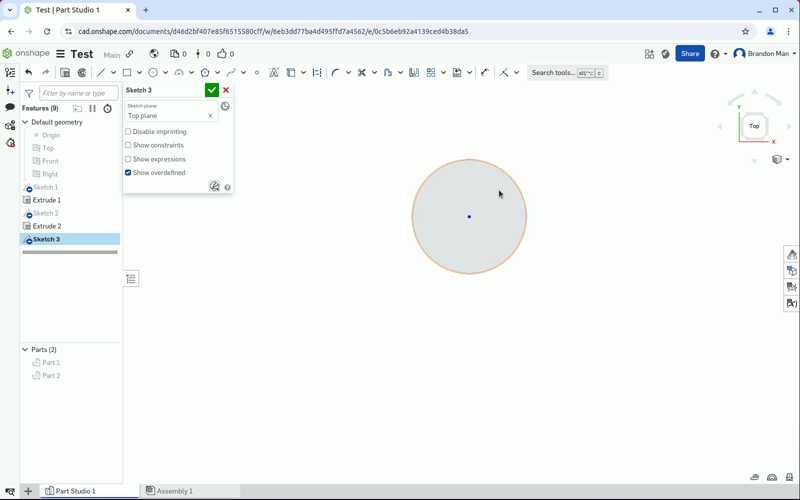
scroll(6)
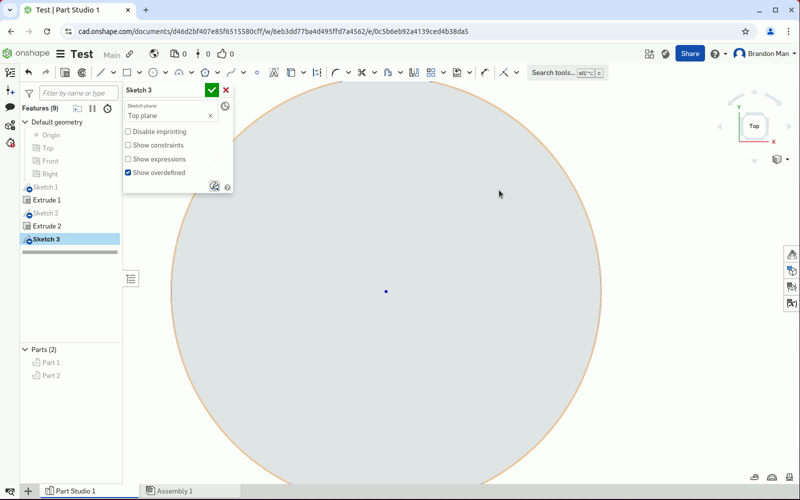
click(499, 189)
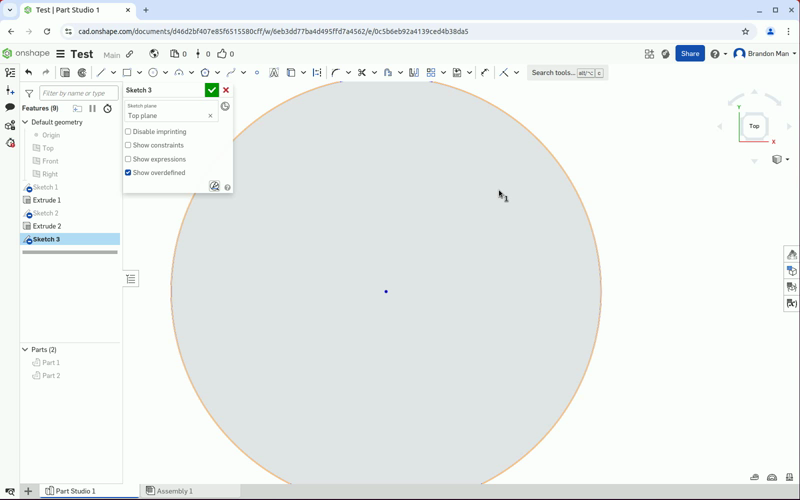
scroll(-6)
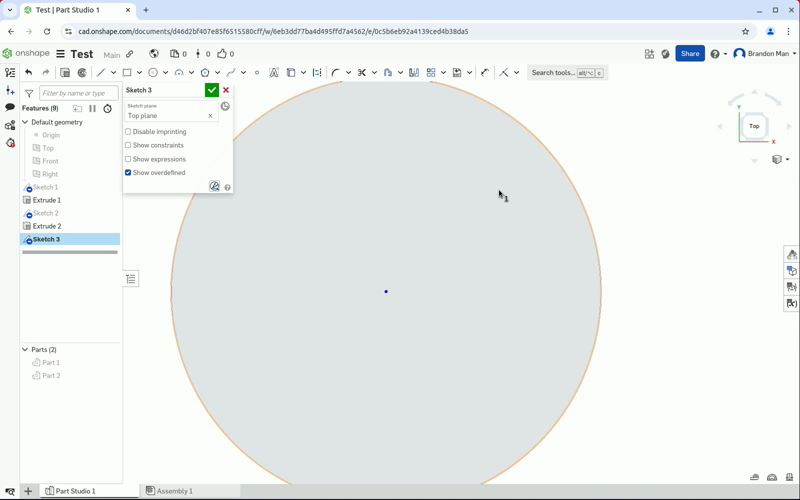
scroll(-6)
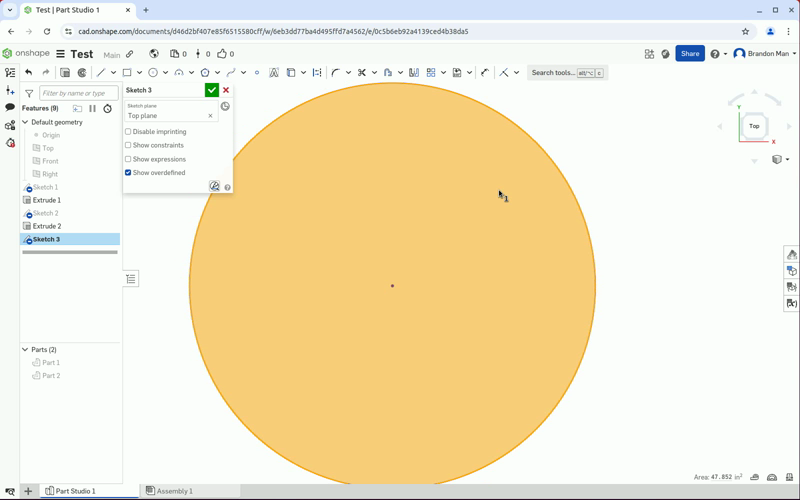
scroll(-6)
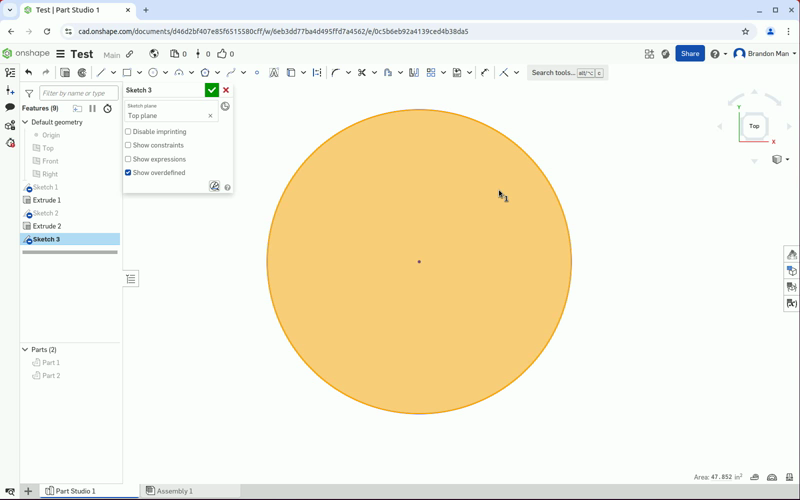
scroll(-6)
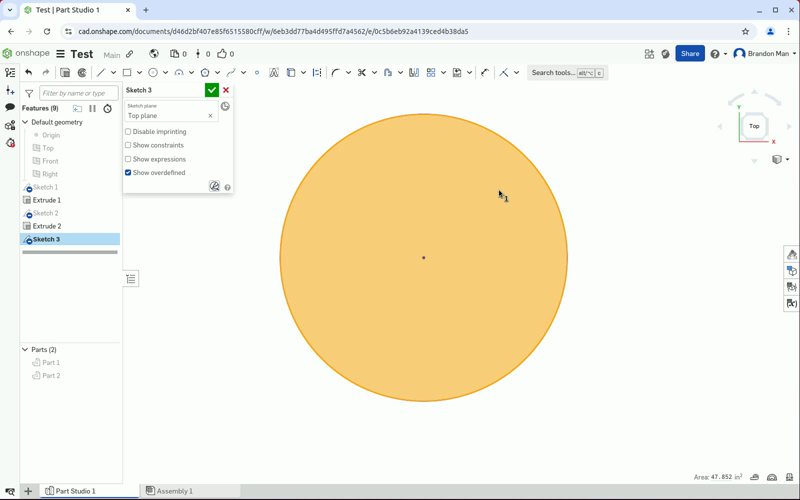
scroll(-6)
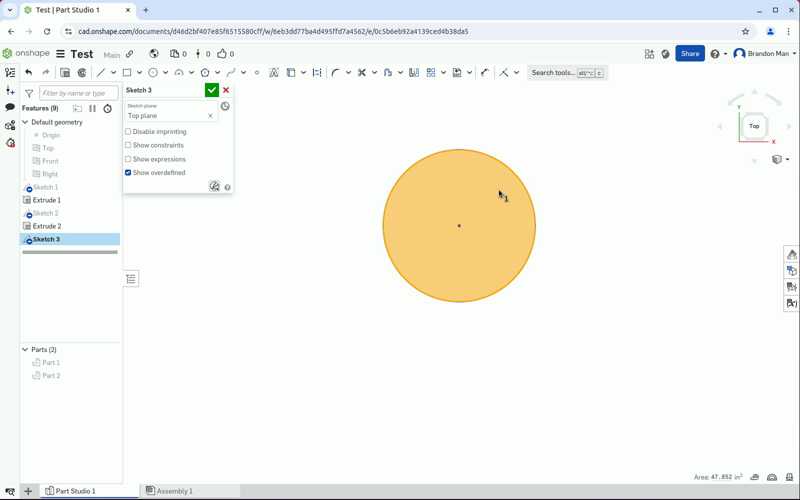
scroll(-6)
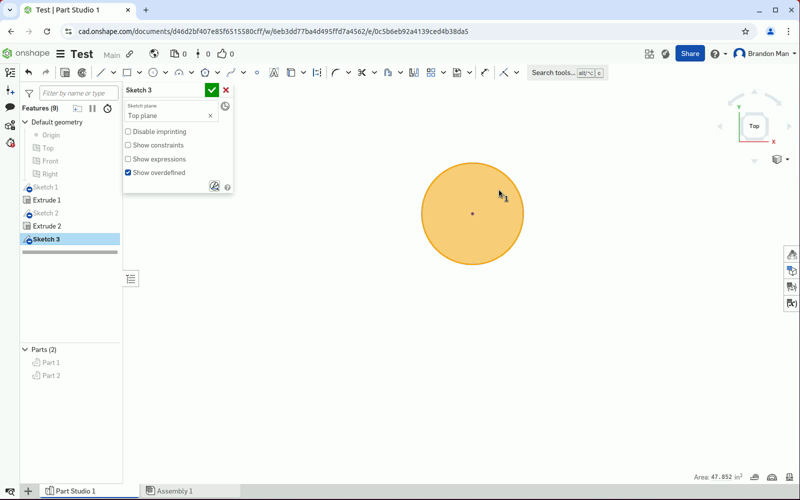
scroll(-6)
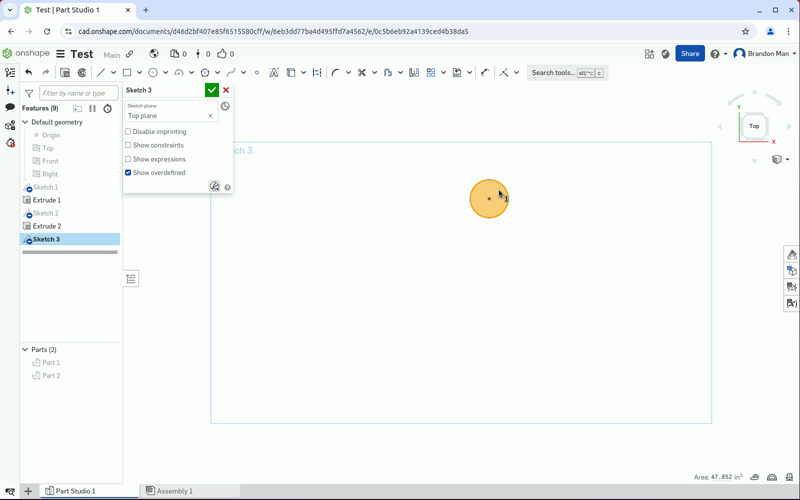
mouse_move(73, 352)
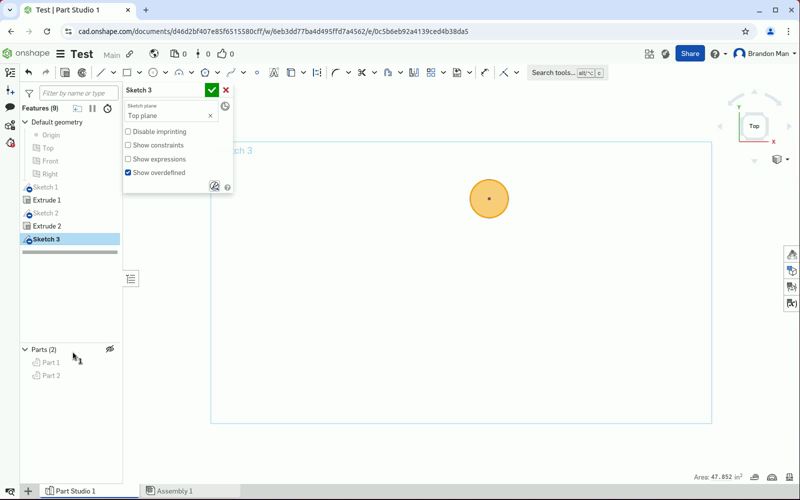
key(shift+y)
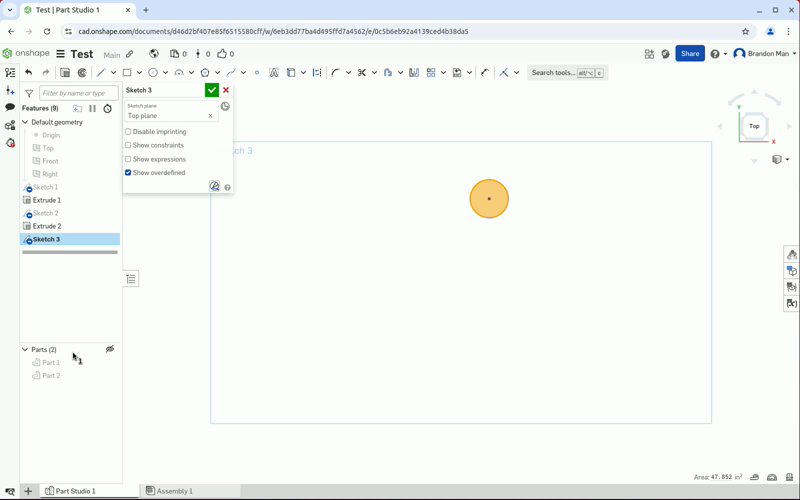
key(shift+e)
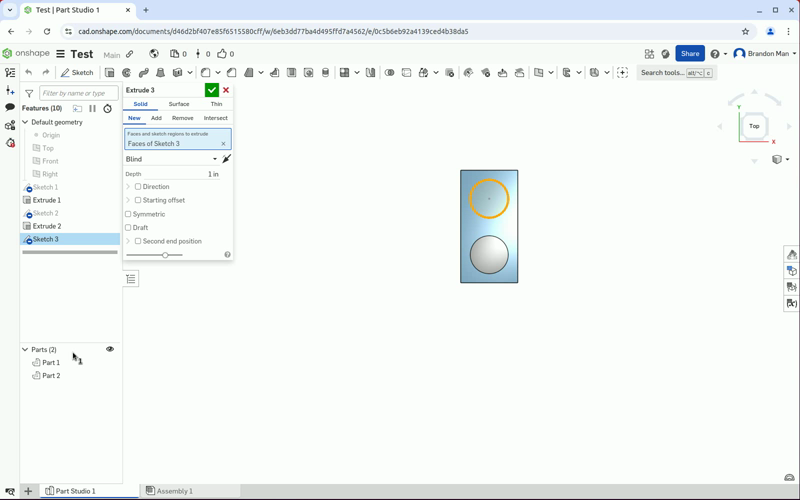
mouse_move(143, 106)
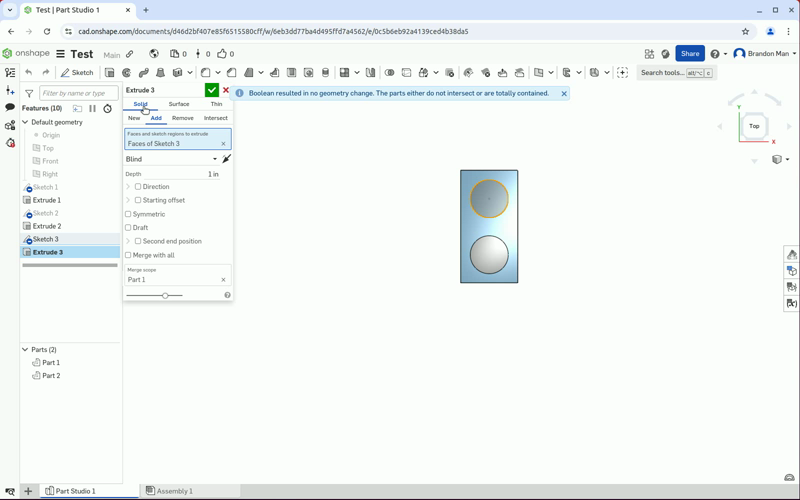
click(143, 106)
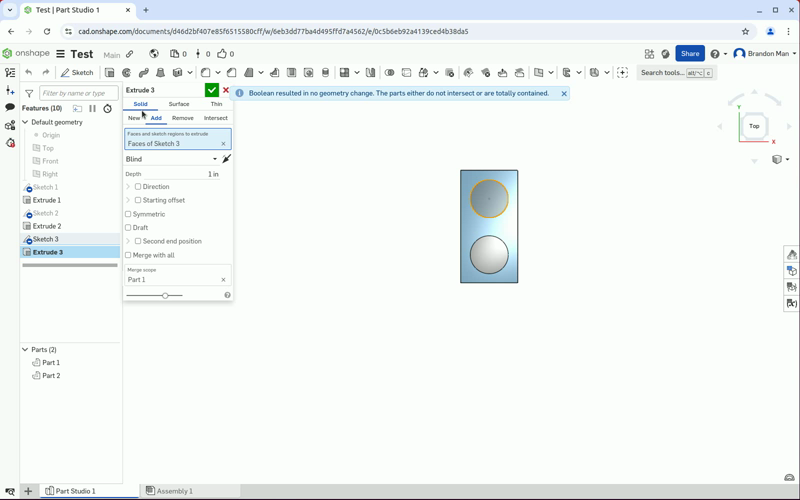
mouse_move(137, 120)
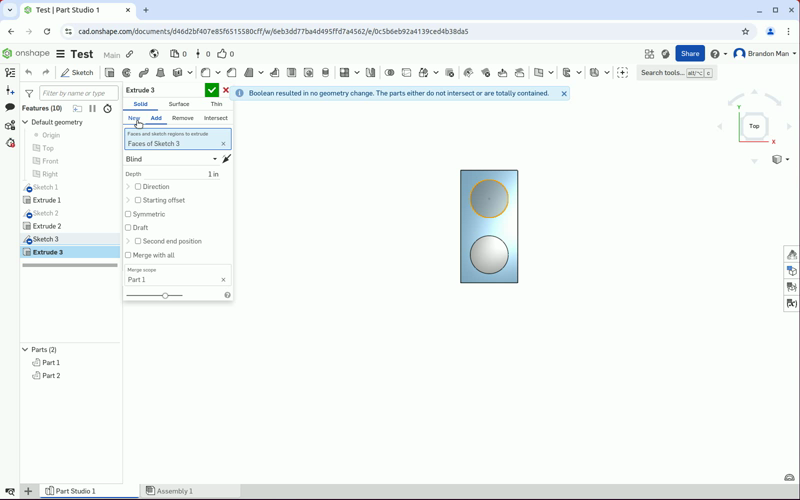
click(137, 120)
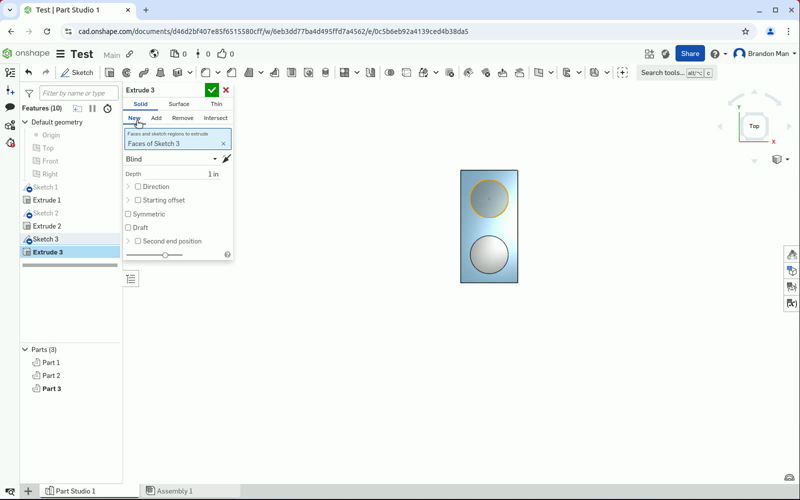
key(tab, 4)
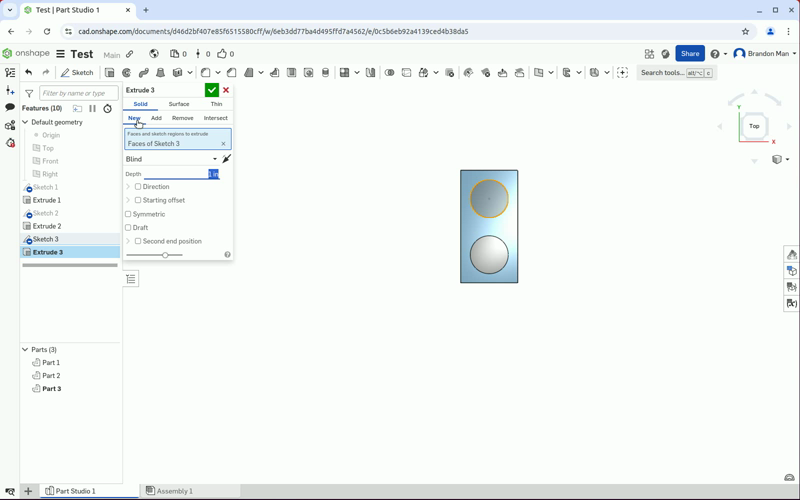
text(9.628)
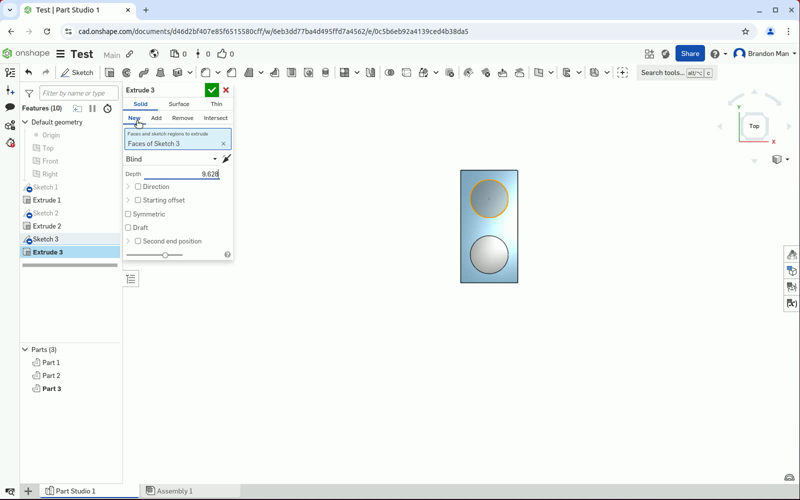
key(enter)
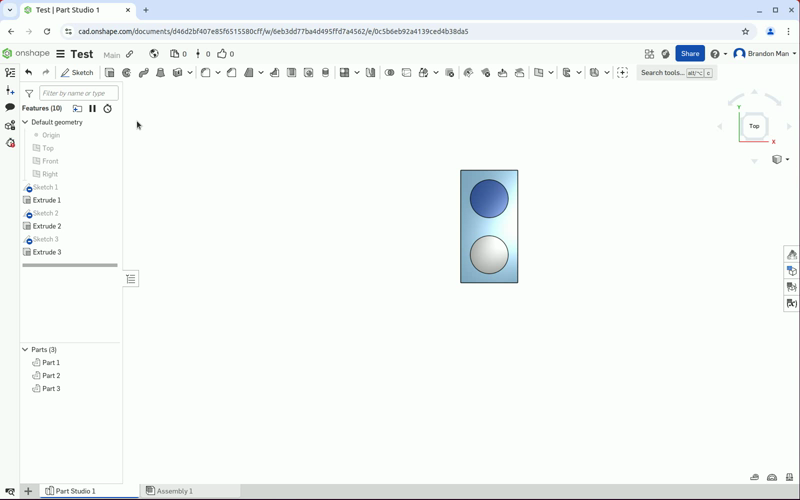
key(shift+h)
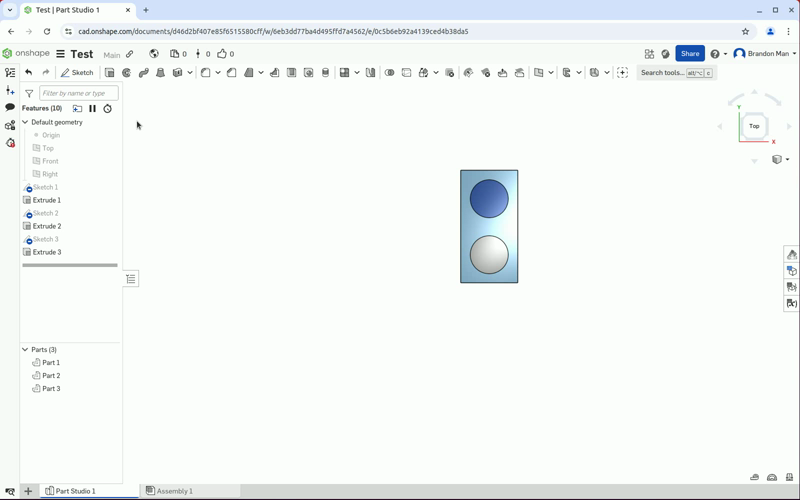
key(shift+h)
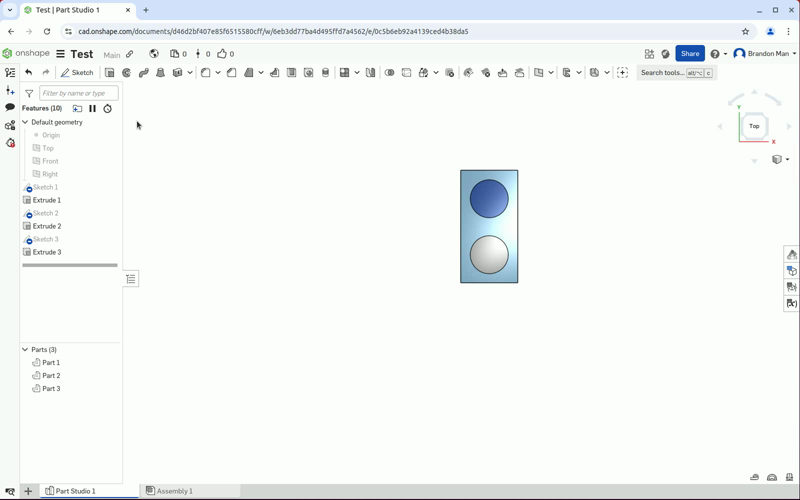
key(shift+7)
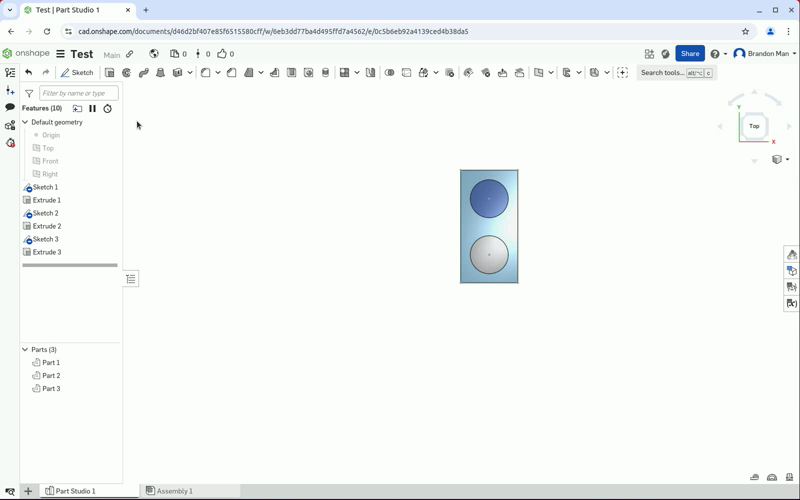
key(up, 3)
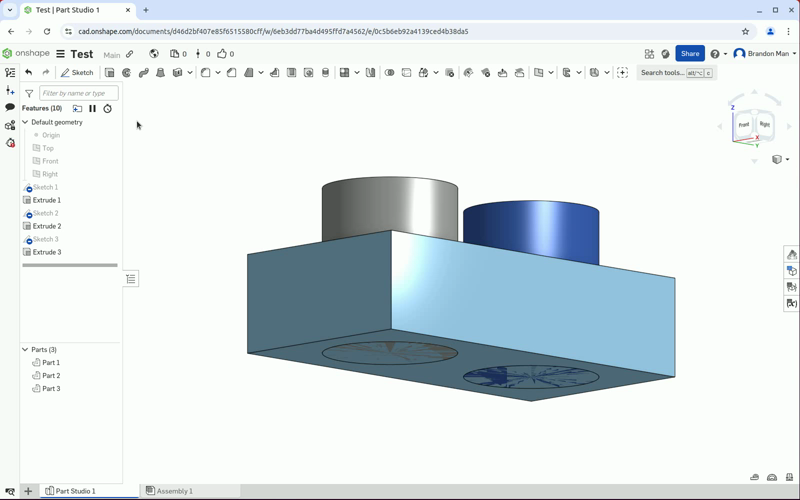
key(left, 3)
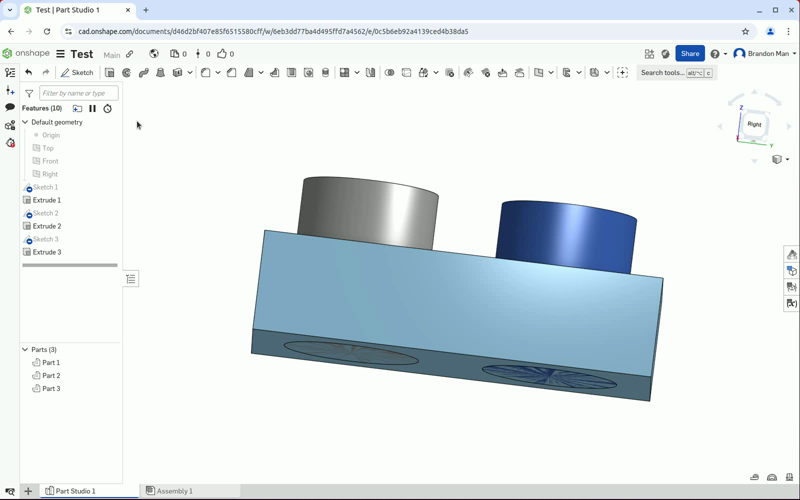
key(right, 3)
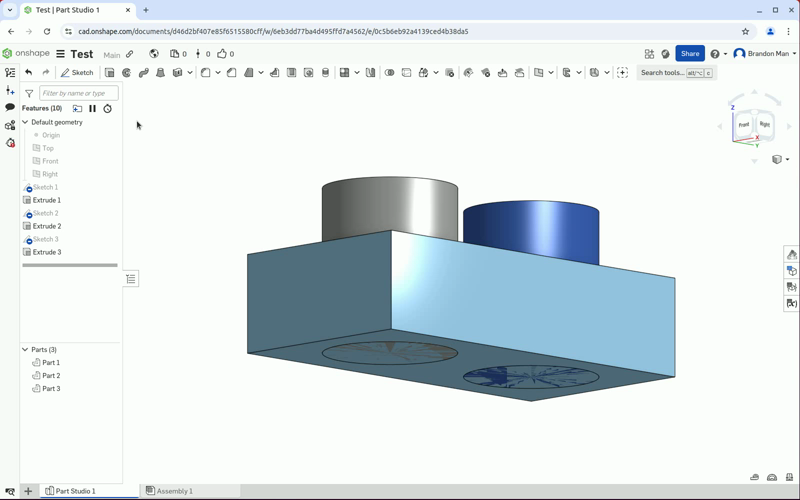
key(down, 3)
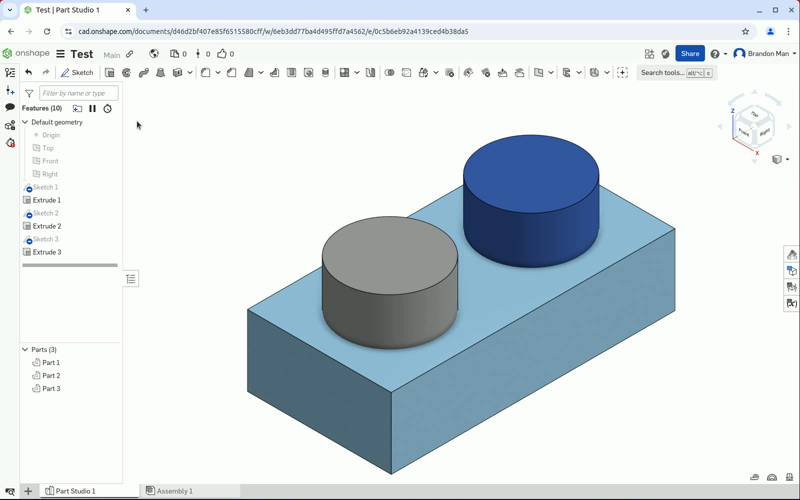
mouse_move(73, 189)
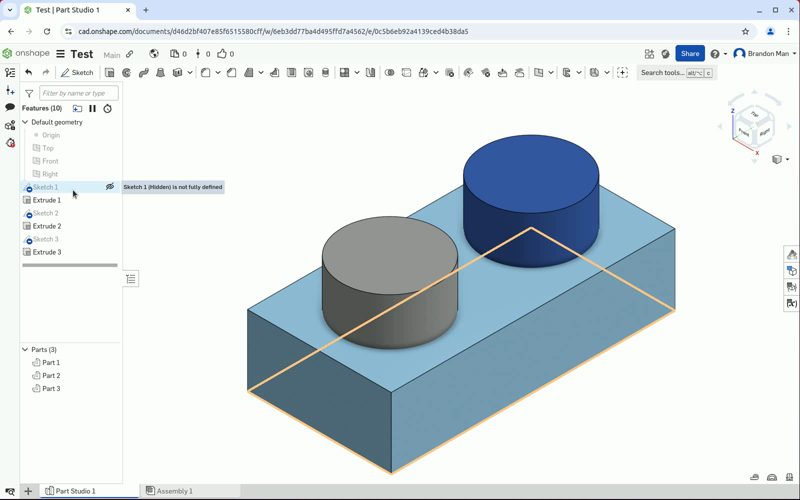
click(73, 189)